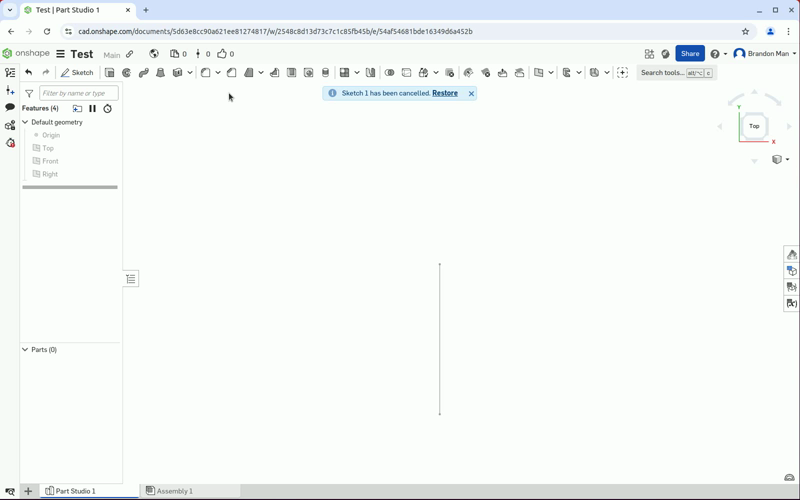
key(shift+h)
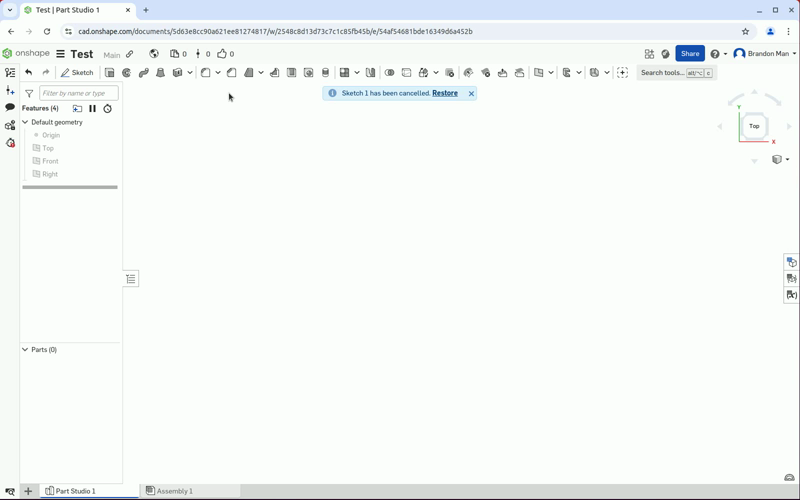
key(shift+s)
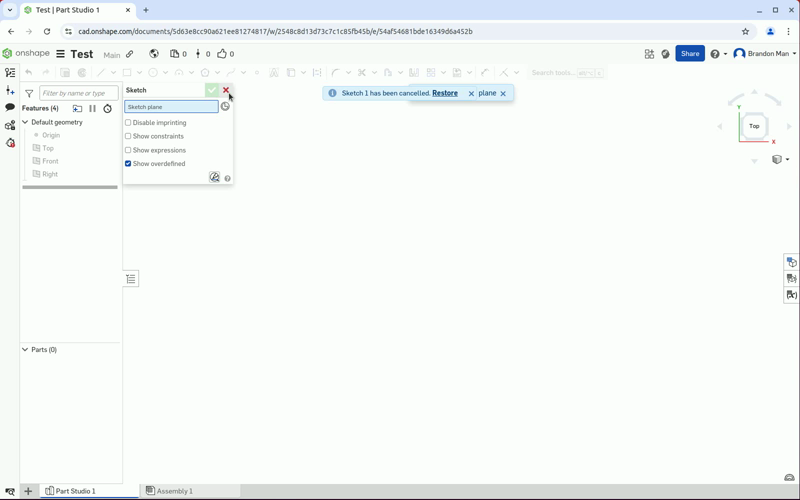
mouse_move(73, 150)
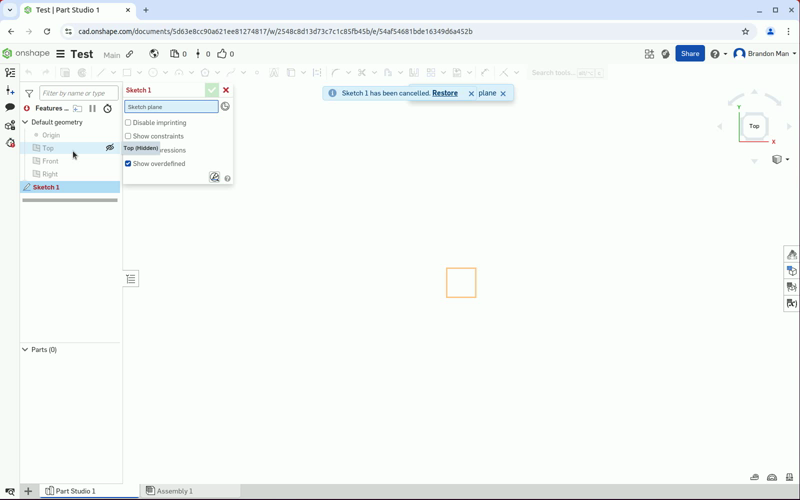
click(73, 150)
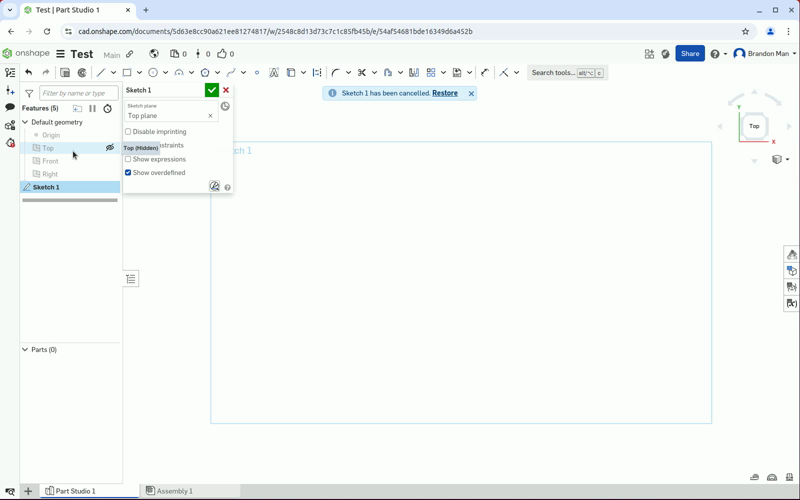
mouse_move(73, 352)
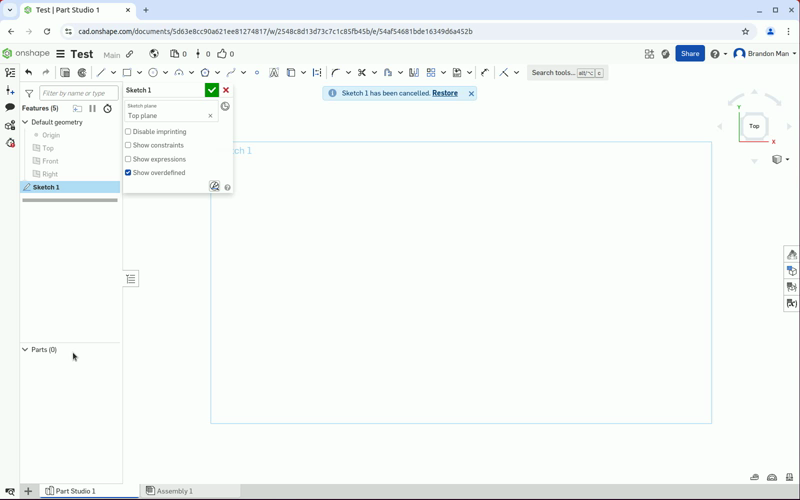
key(y)
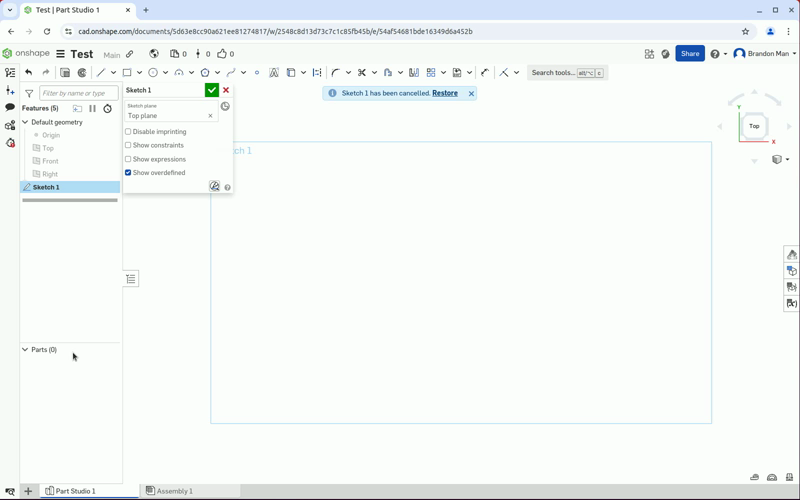
key(l)
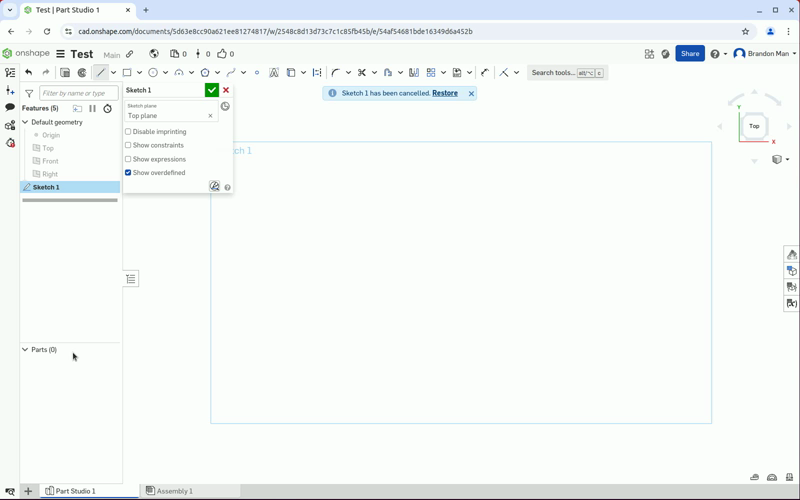
key_down(shift)
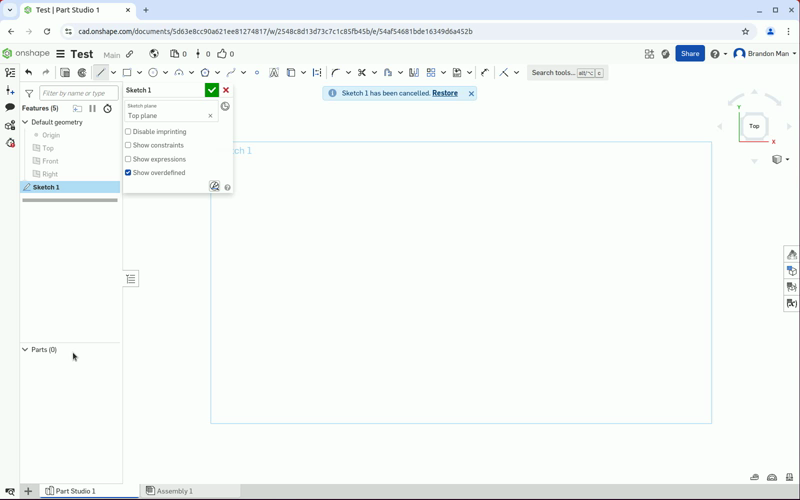
mouse_move(392, 395)
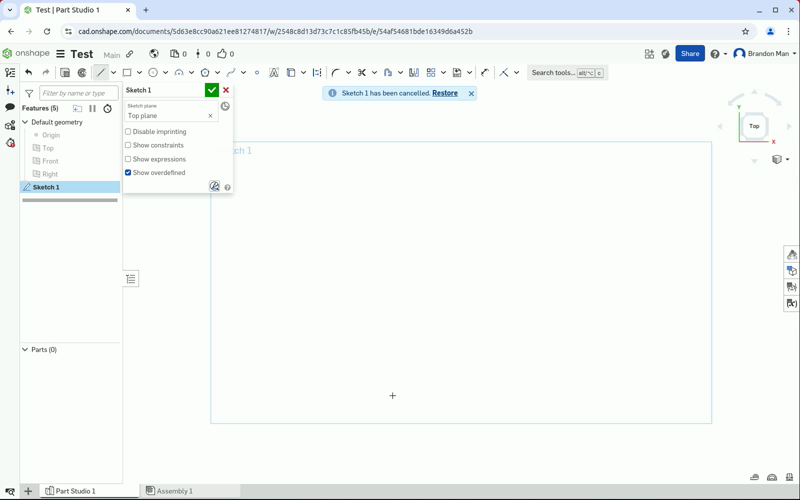
click(392, 395)
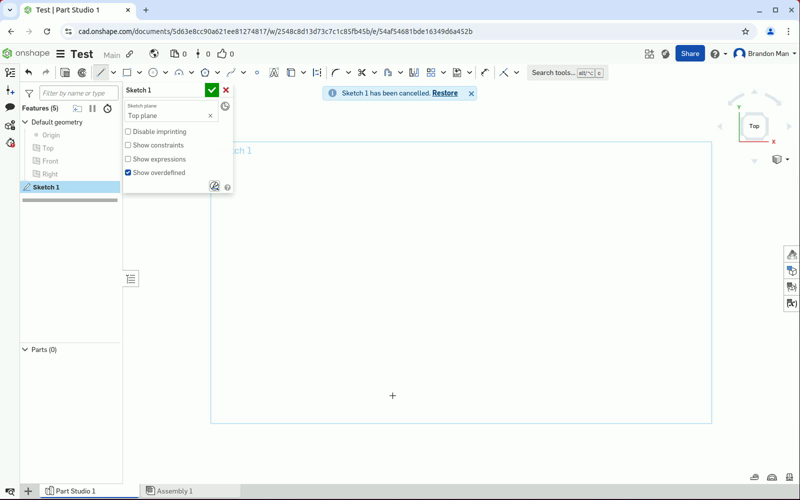
key_up(shift)
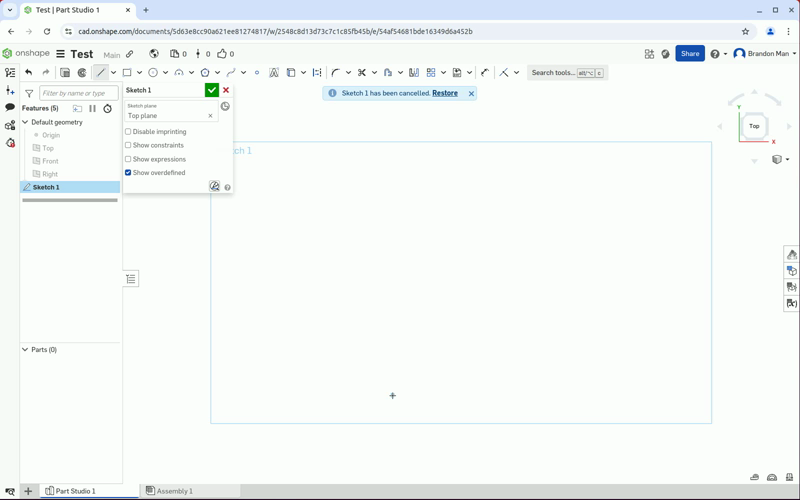
key_down(shift)
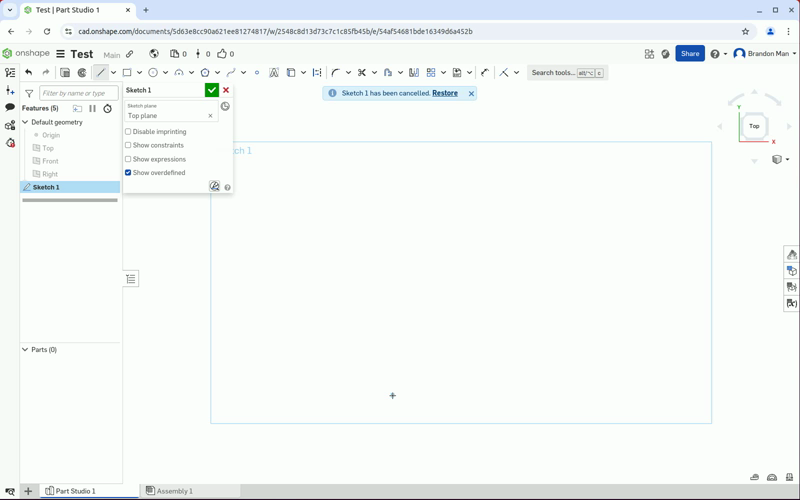
mouse_move(527, 395)
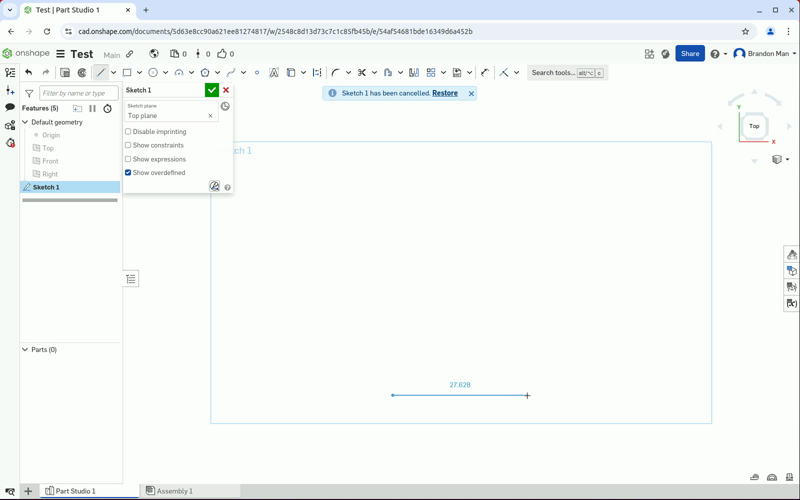
click(527, 395)
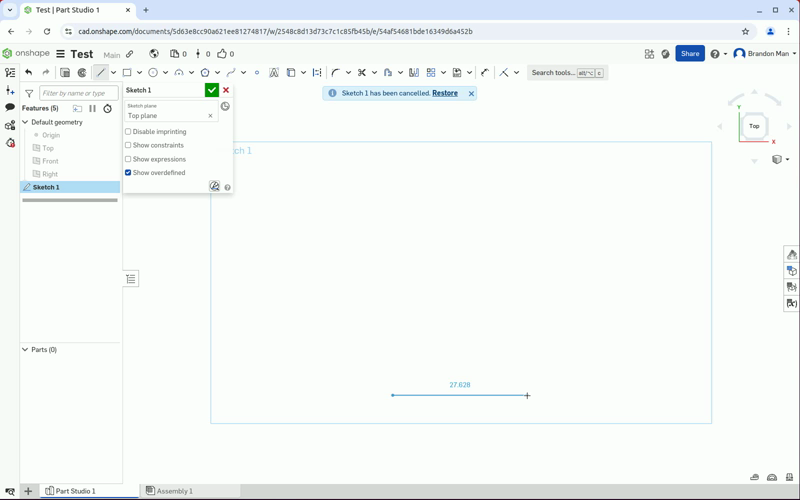
key_up(shift)
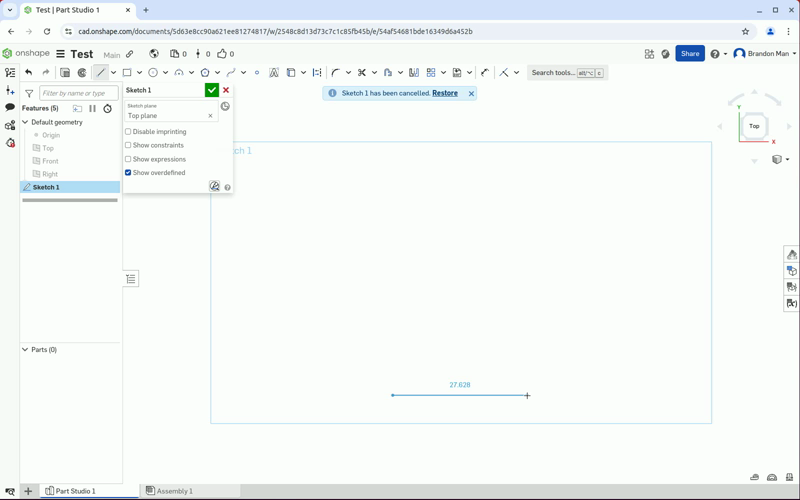
key_down(shift)
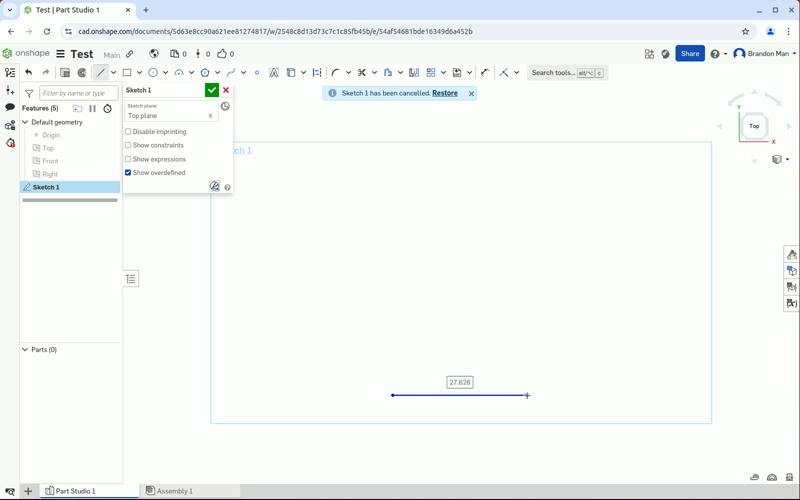
mouse_move(527, 171)
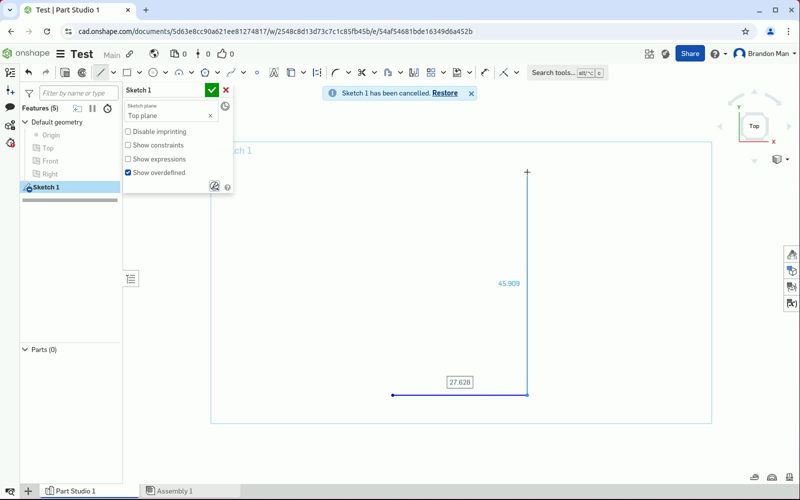
click(527, 171)
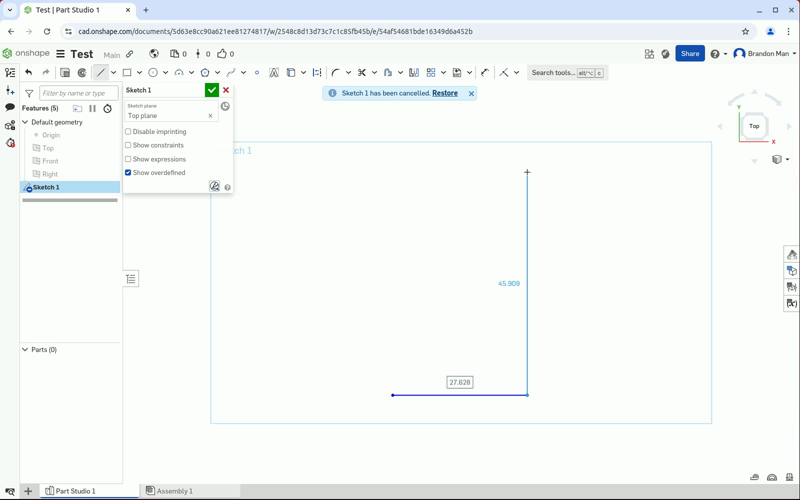
key_up(shift)
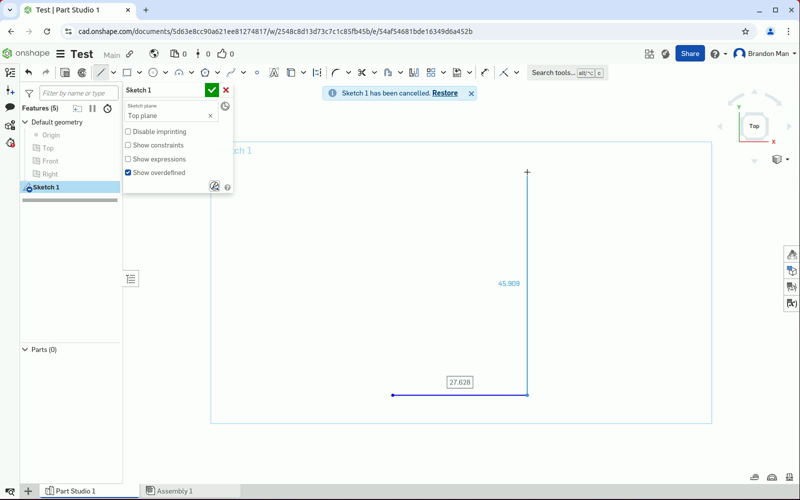
key_down(shift)
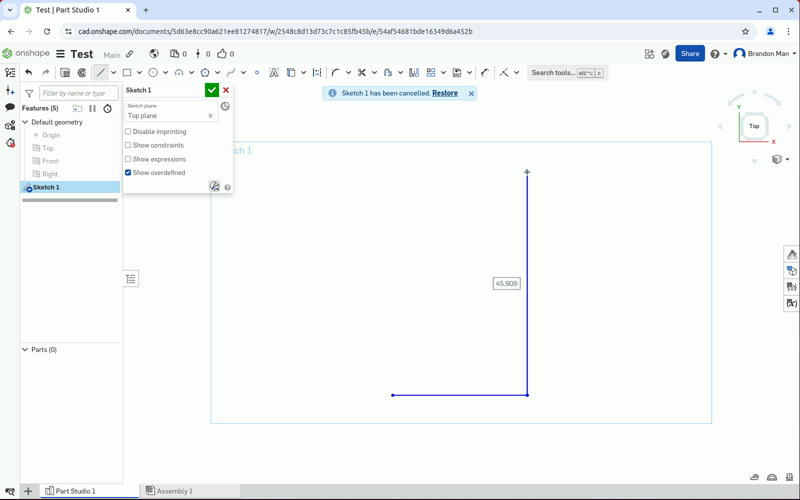
mouse_move(392, 171)
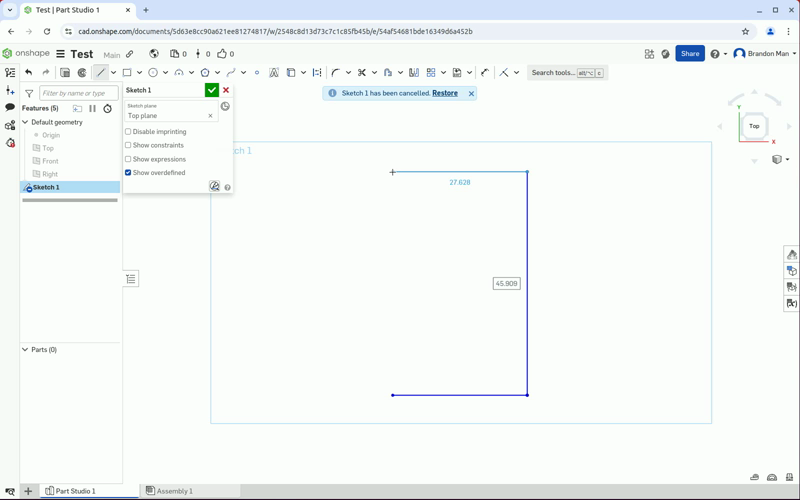
click(392, 171)
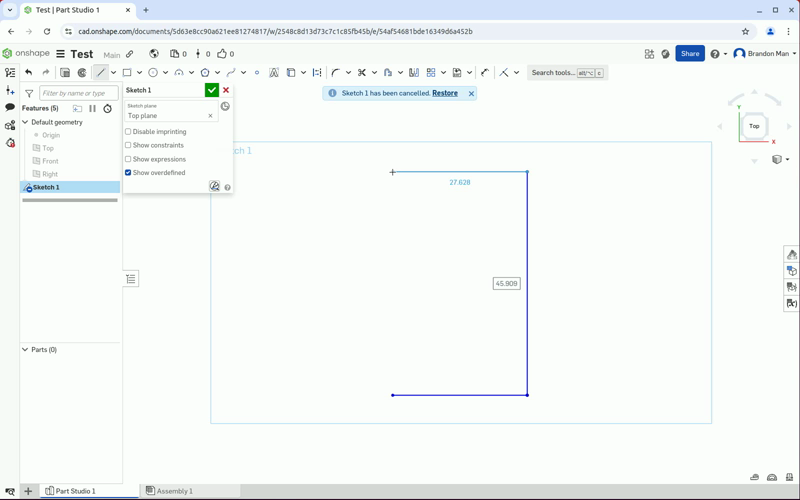
key_up(shift)
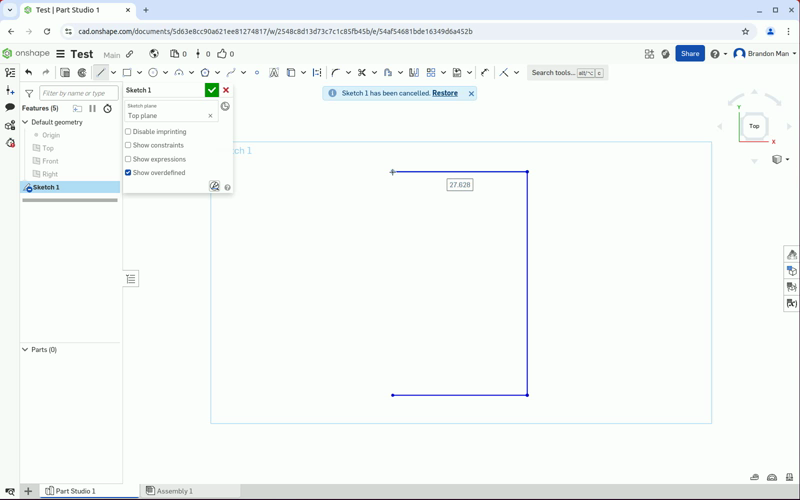
key_down(shift)
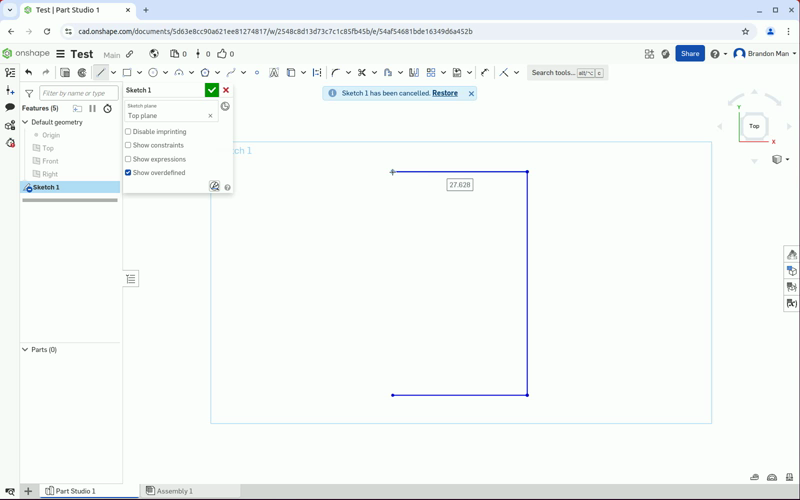
mouse_move(392, 395)
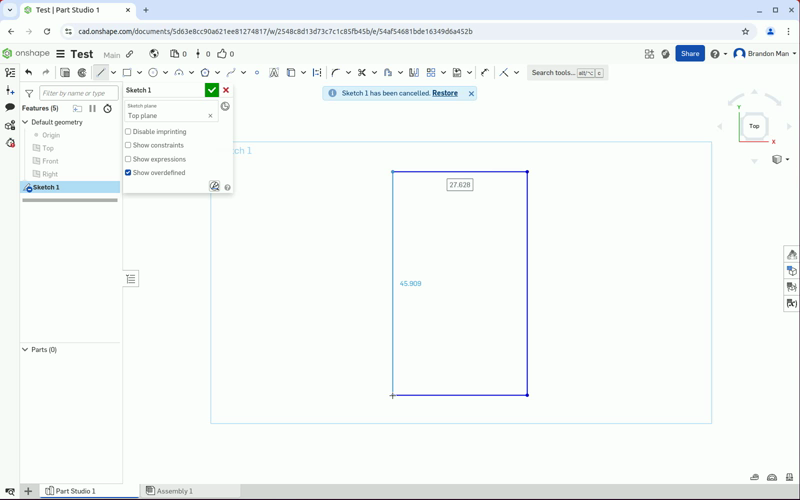
key_up(shift)
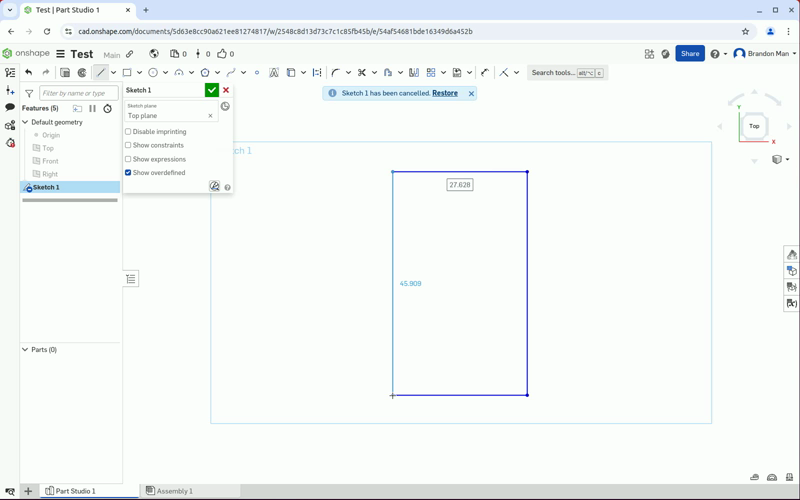
click(392, 395)
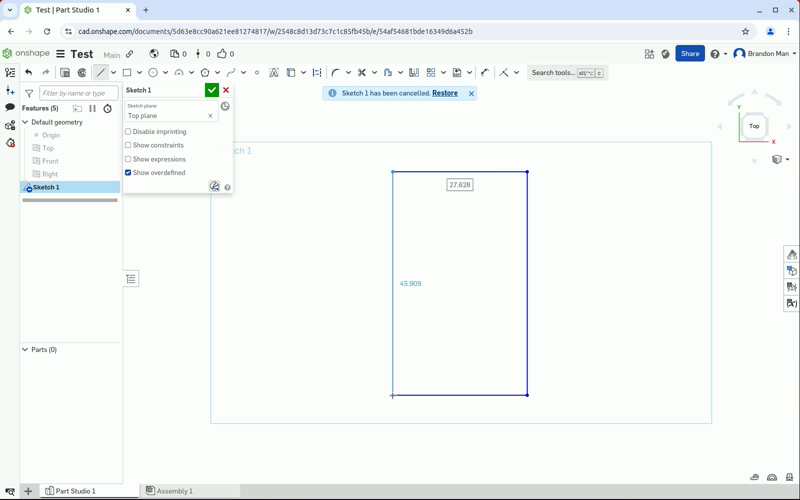
key(esc)
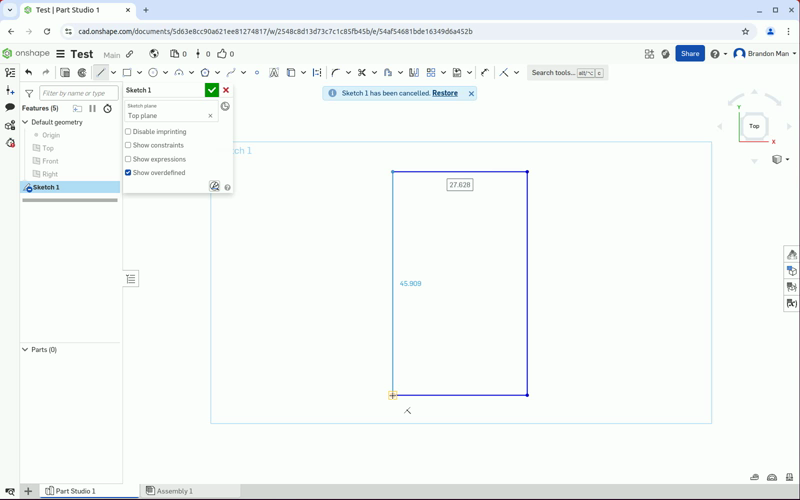
mouse_move(500, 313)
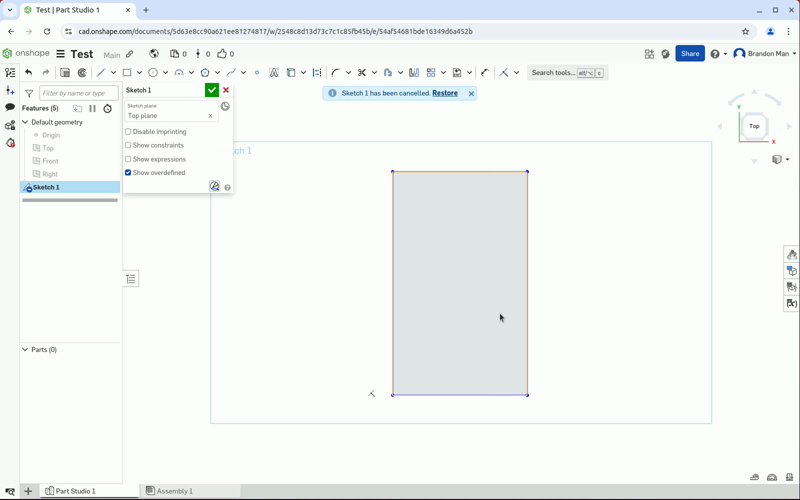
click(500, 313)
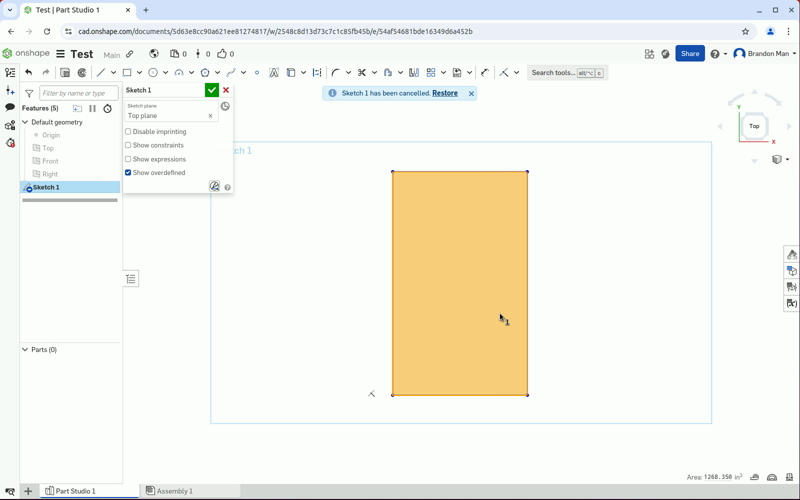
mouse_move(73, 352)
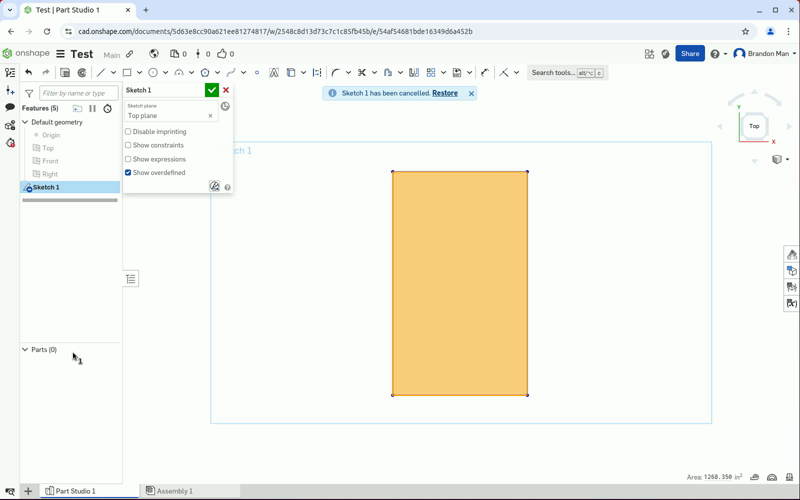
key(shift+y)
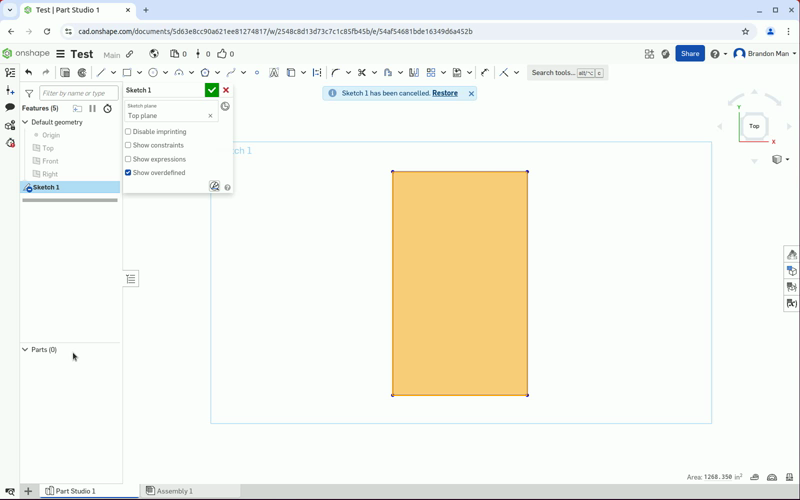
key(shift+e)
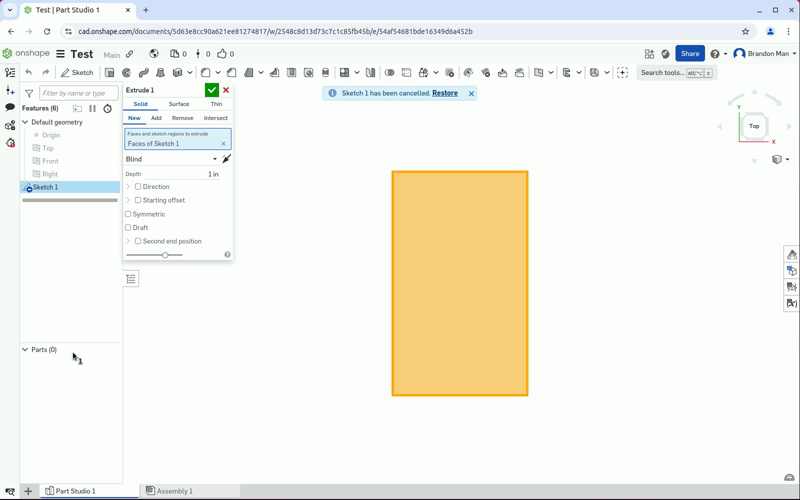
mouse_move(143, 106)
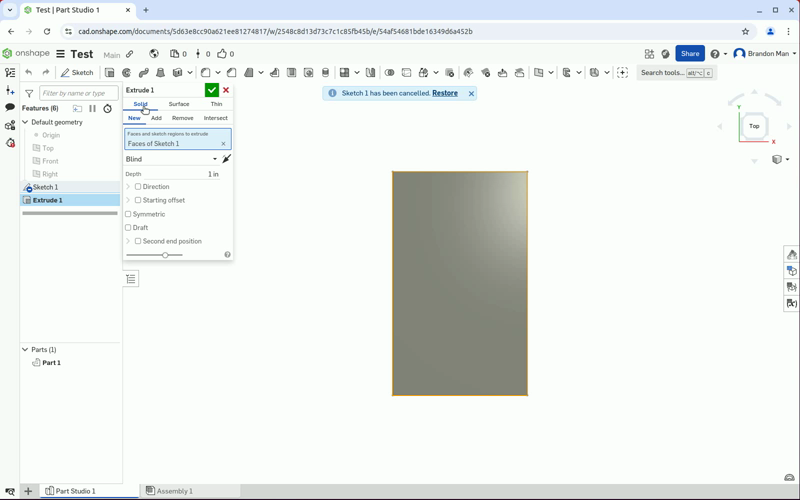
click(143, 106)
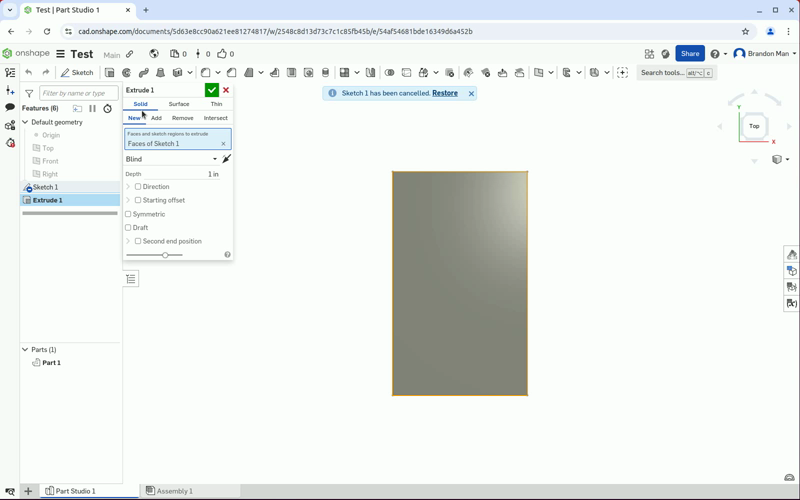
mouse_move(137, 120)
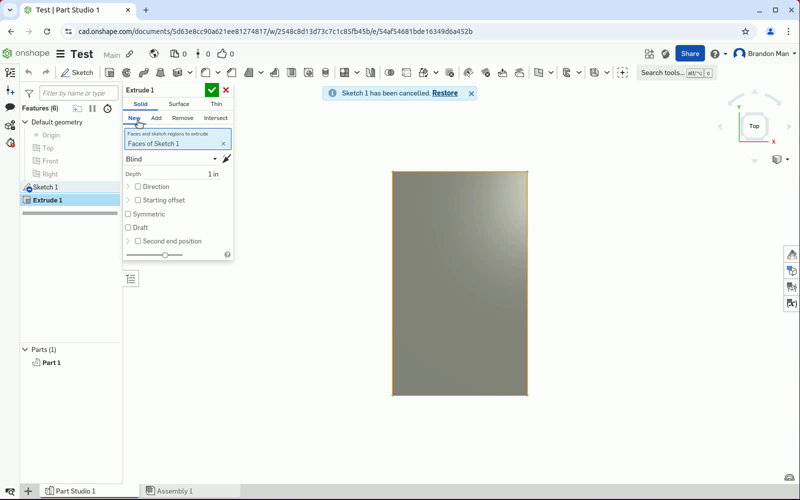
click(137, 120)
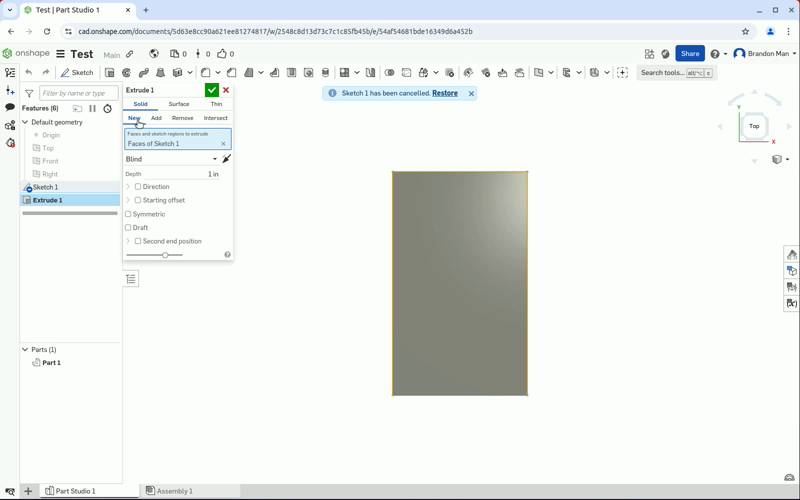
key(tab, 4)
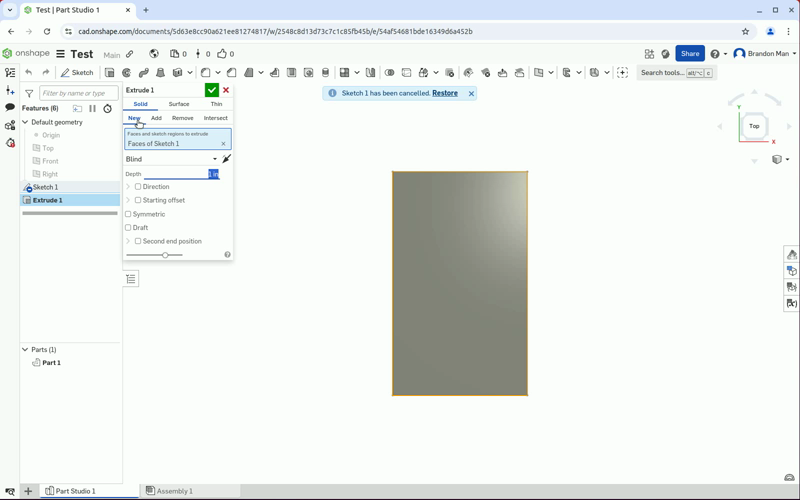
text(3.611)
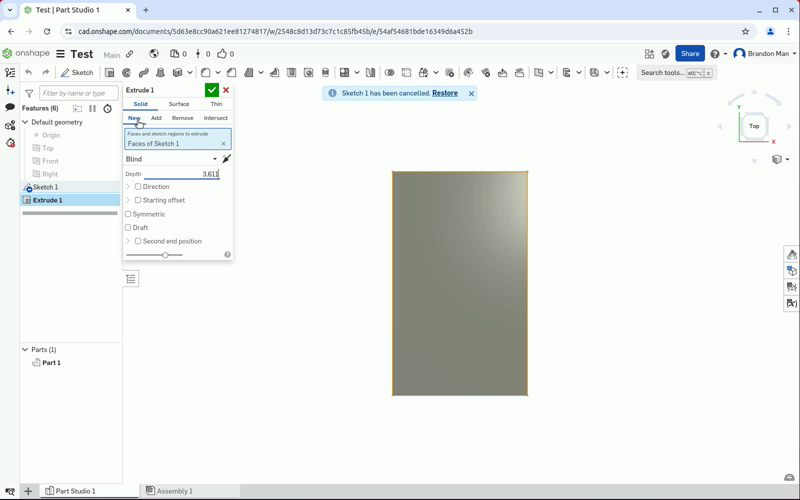
key(enter)
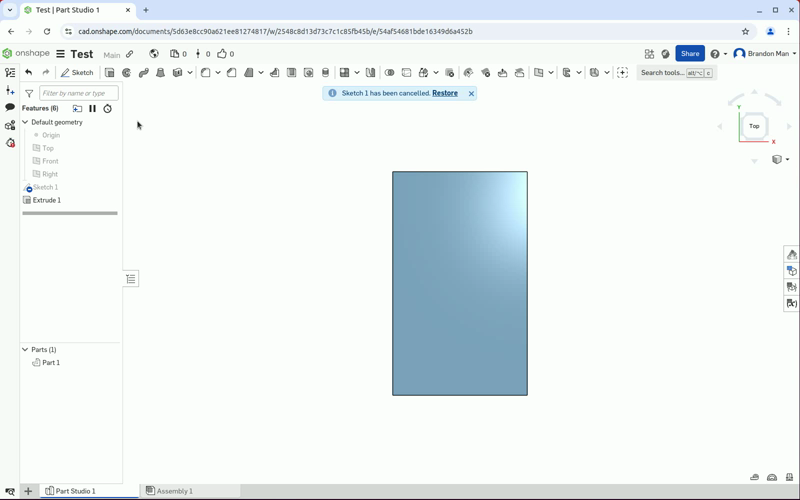
key(shift+h)
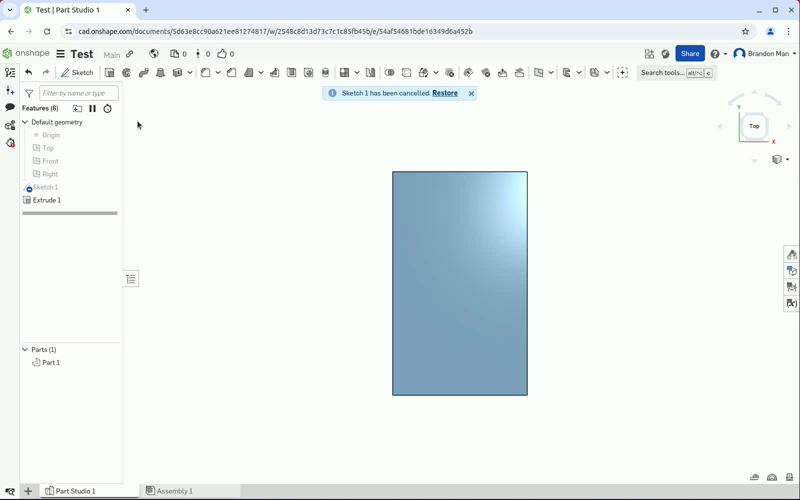
key(shift+h)
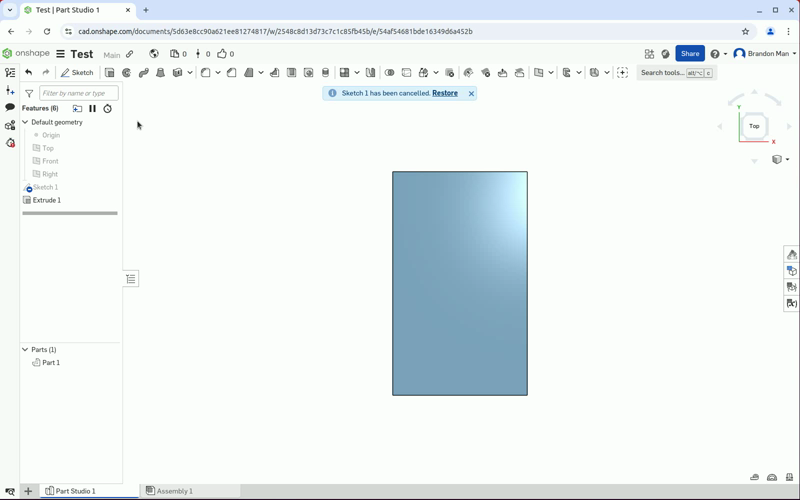
mouse_move(73, 189)
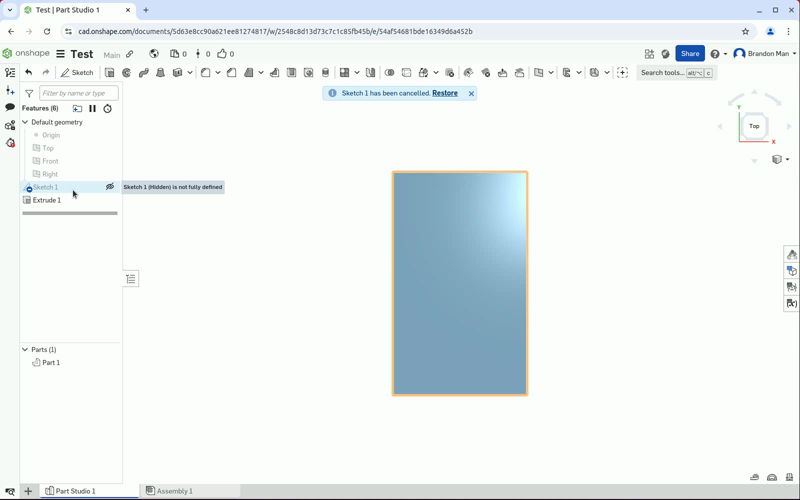
click(73, 189)
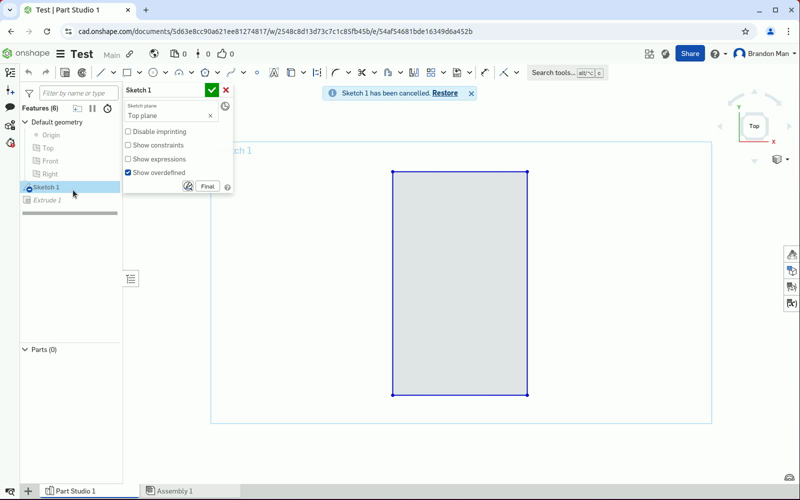
mouse_move(229, 92)
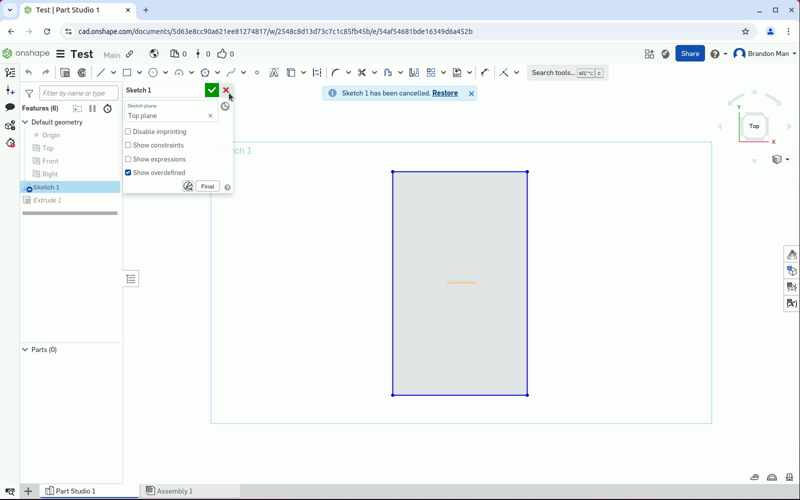
click(229, 92)
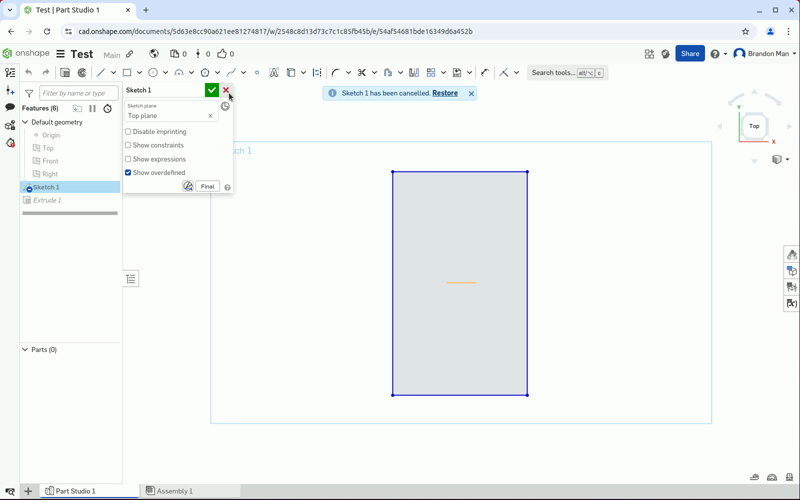
key(shift+s)
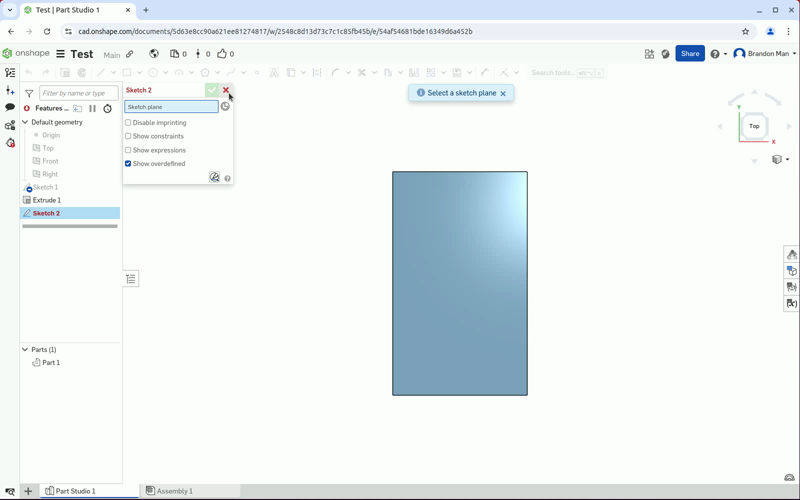
mouse_move(73, 150)
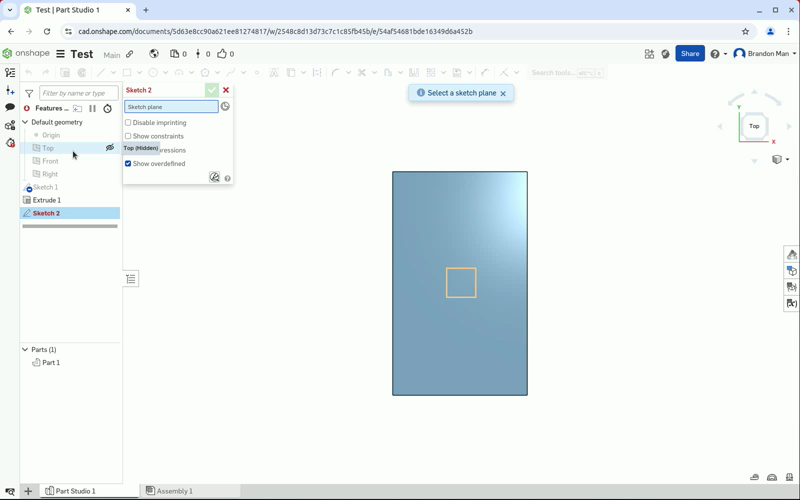
click(73, 150)
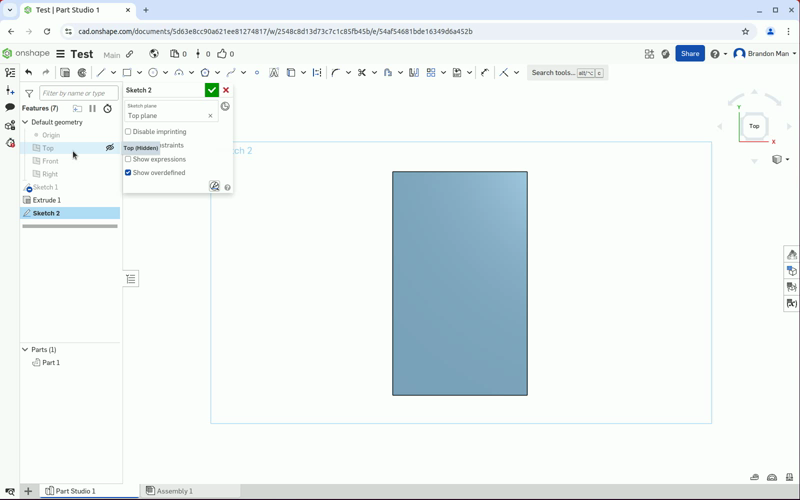
mouse_move(73, 352)
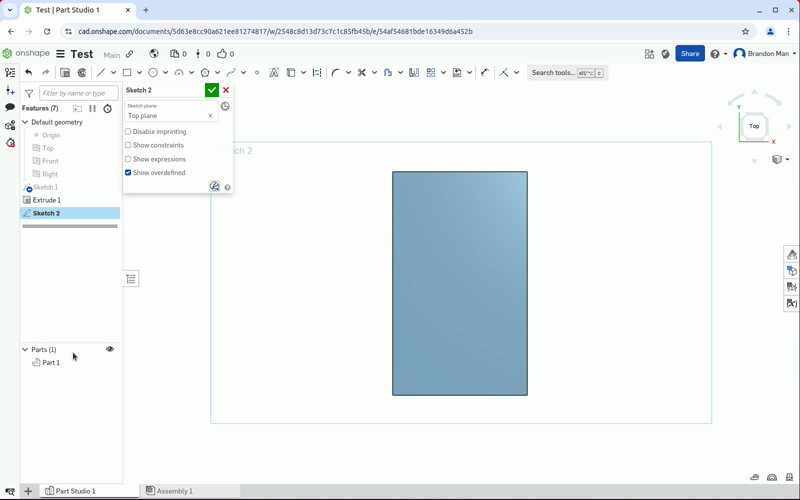
key(y)
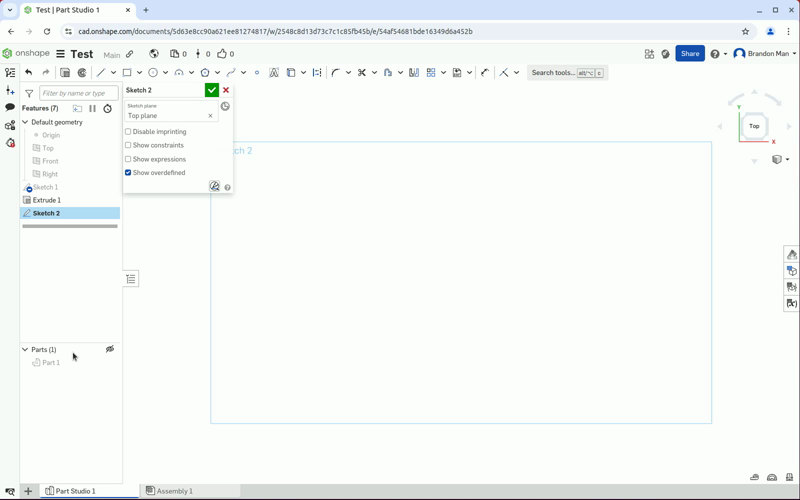
key(l)
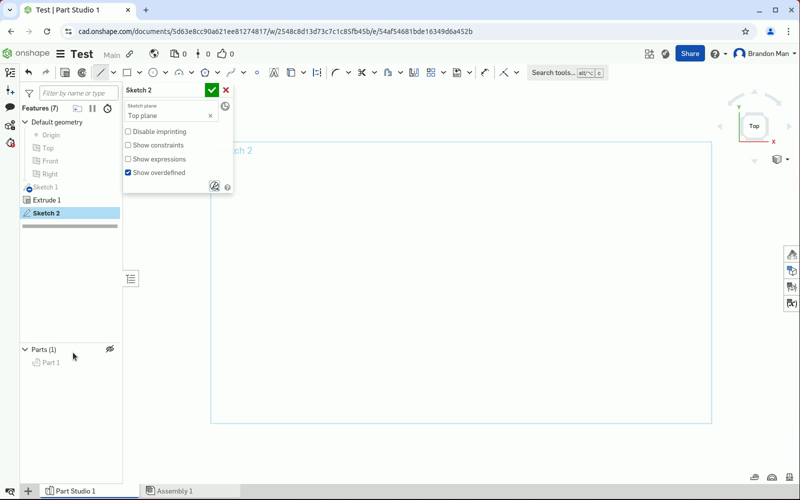
key_down(shift)
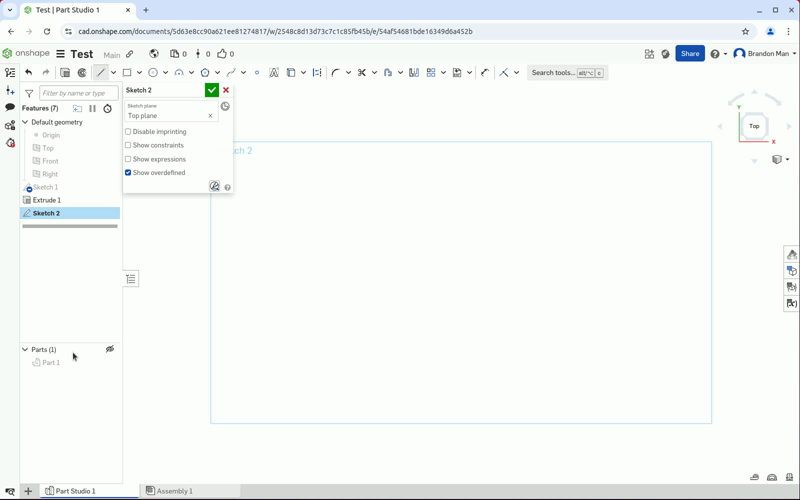
mouse_move(392, 373)
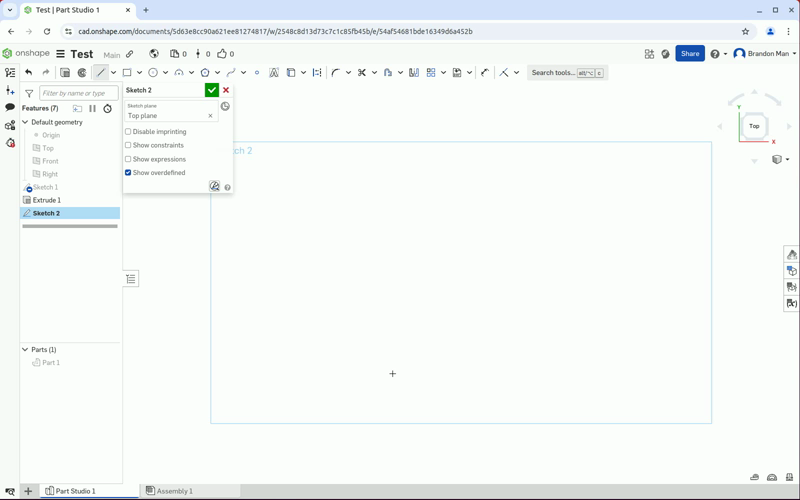
click(392, 373)
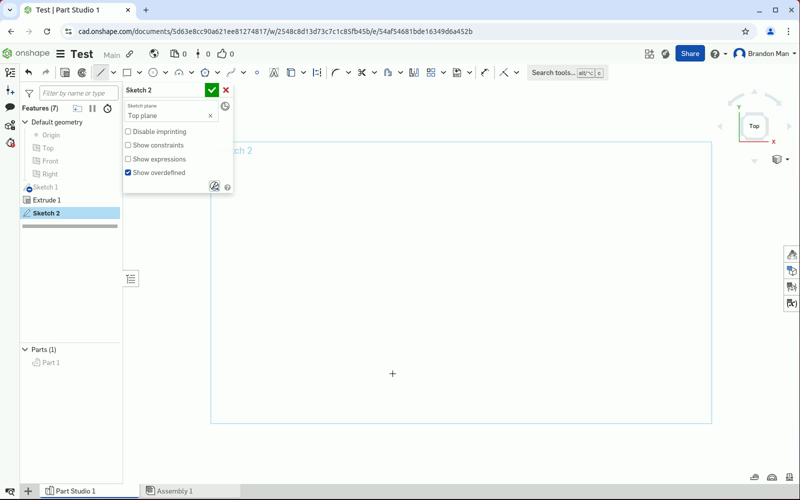
key_up(shift)
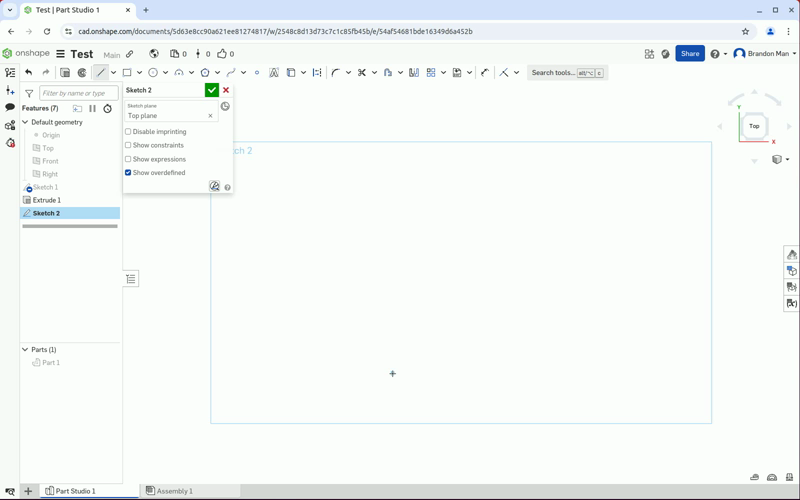
key_down(shift)
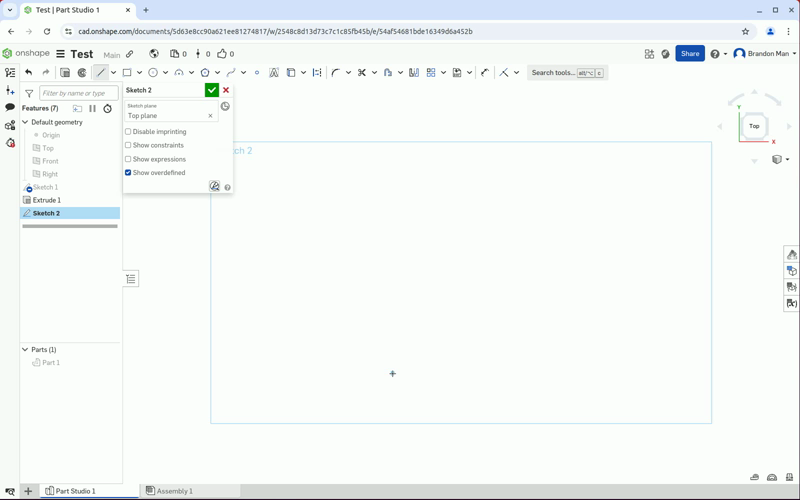
mouse_move(527, 373)
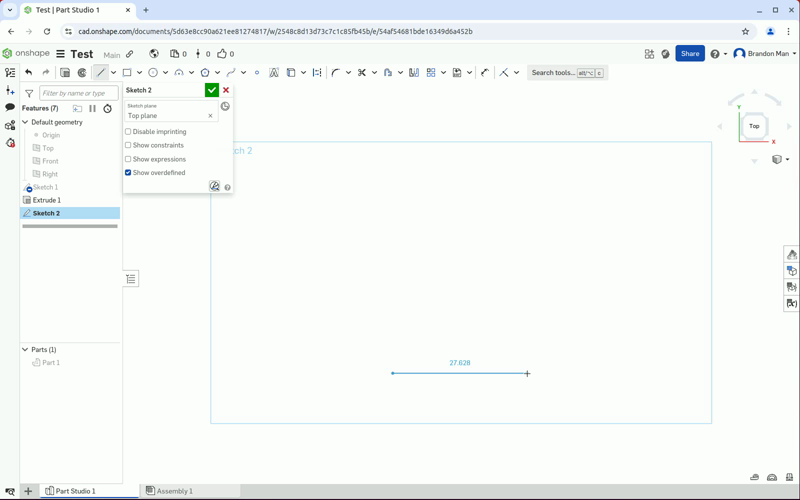
click(527, 373)
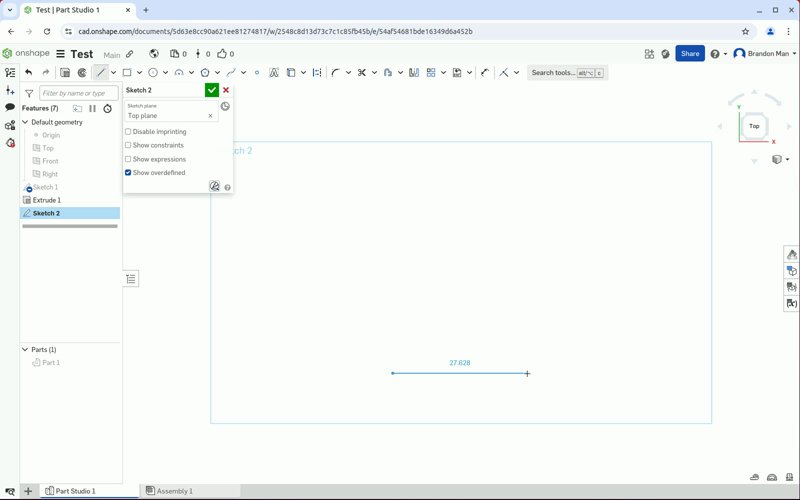
key_up(shift)
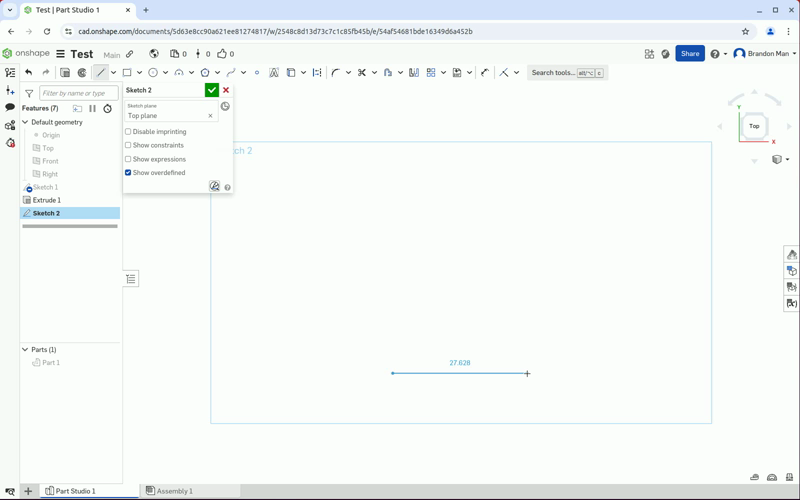
key_down(shift)
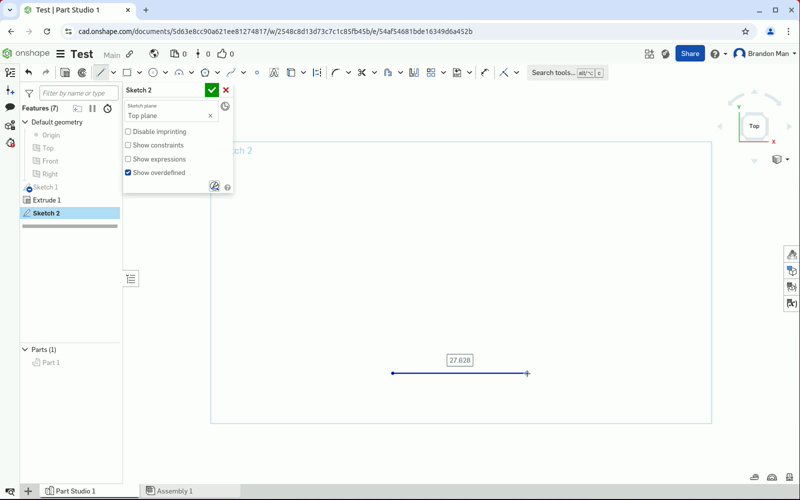
mouse_move(527, 193)
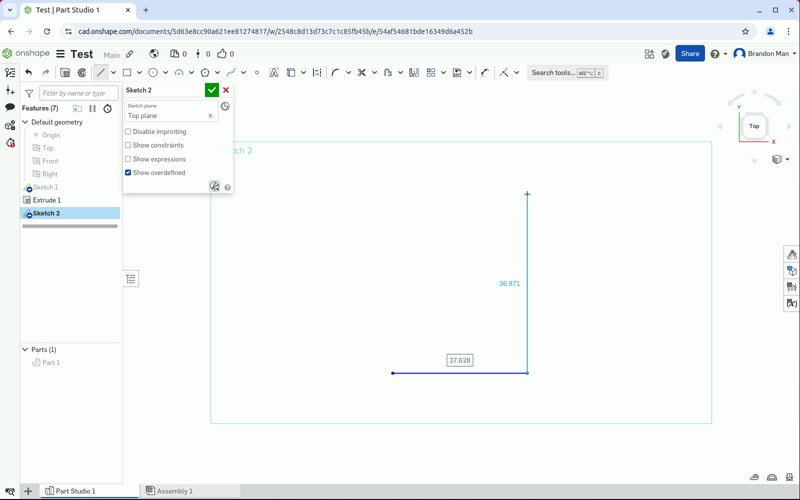
click(527, 193)
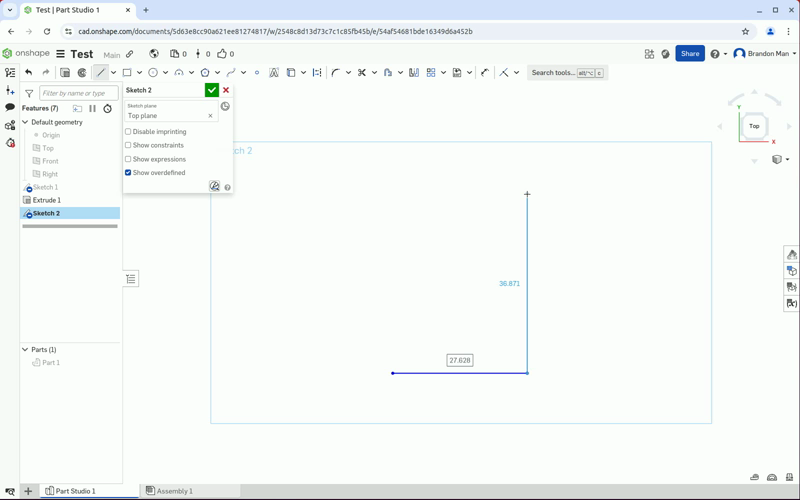
key_up(shift)
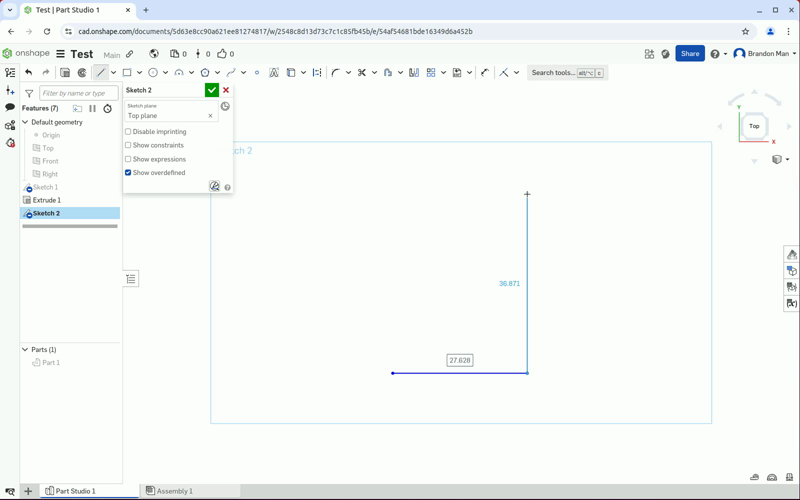
key_down(shift)
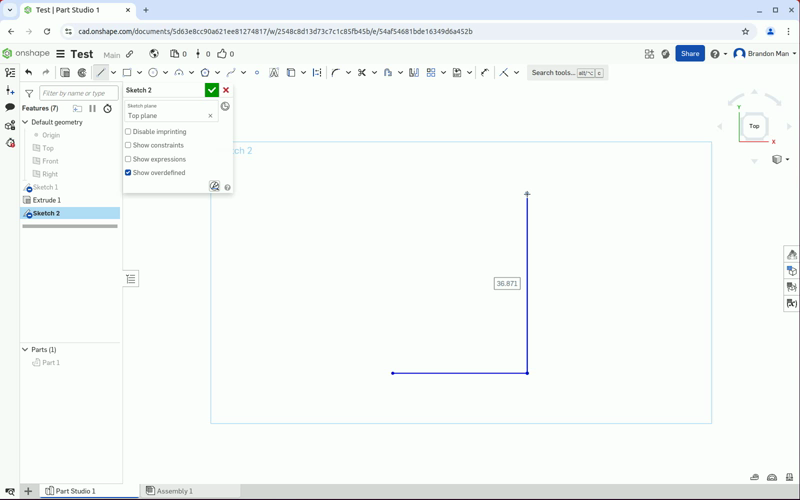
mouse_move(392, 193)
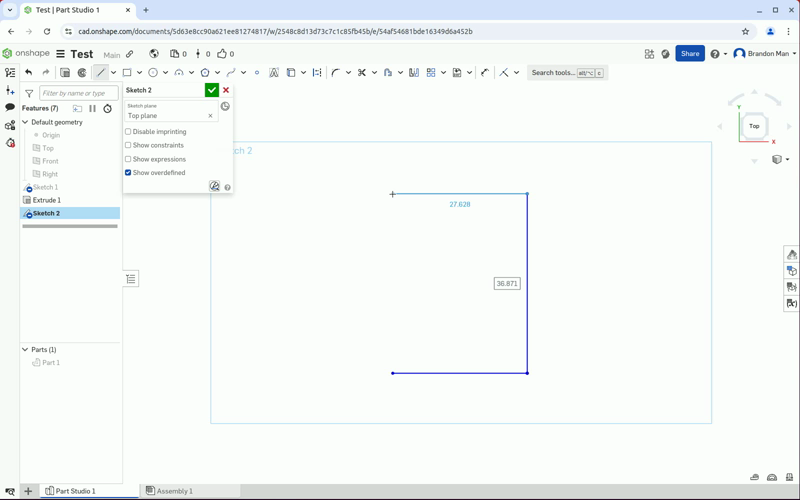
click(392, 193)
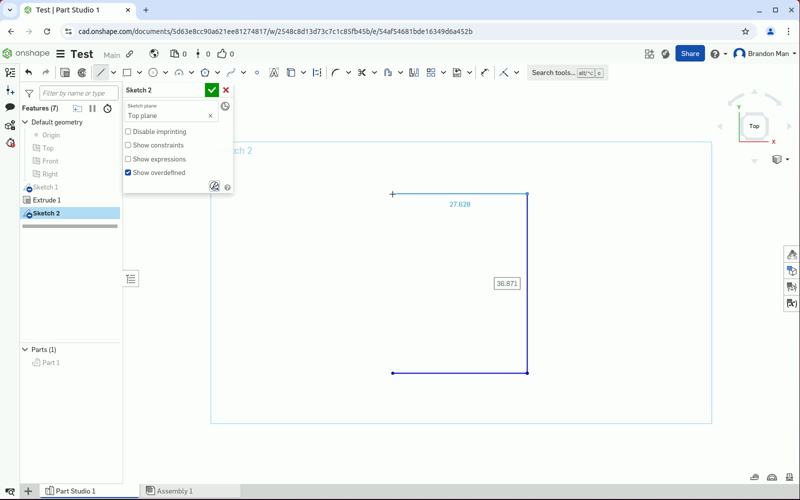
key_up(shift)
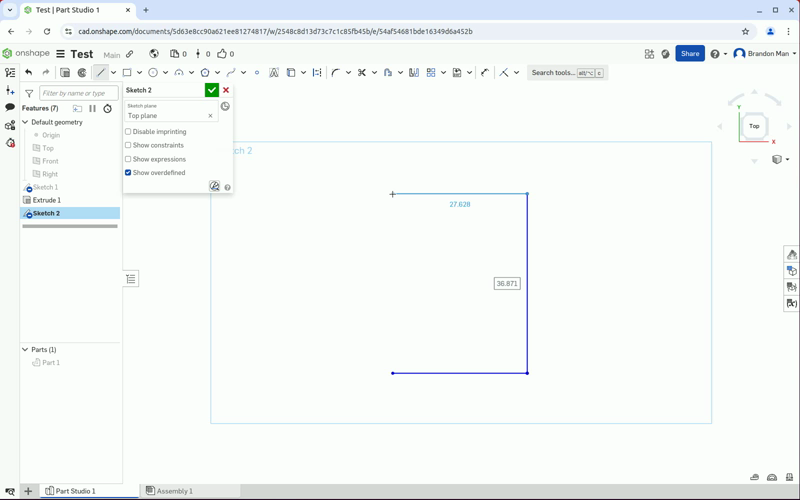
key_down(shift)
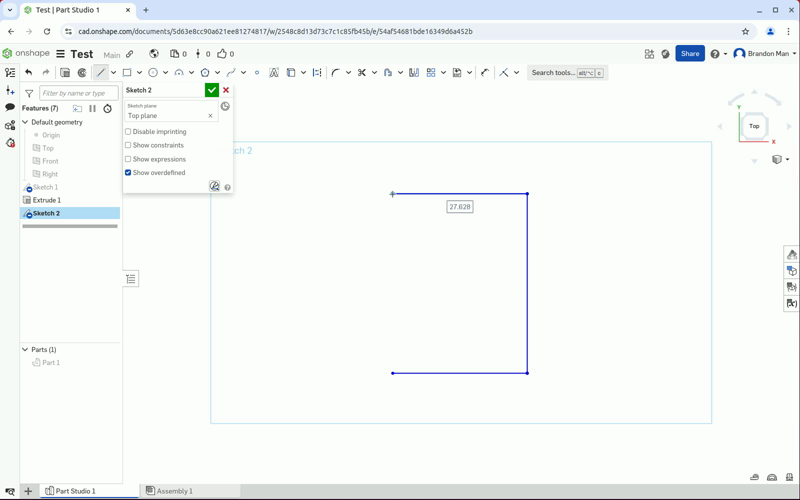
mouse_move(392, 373)
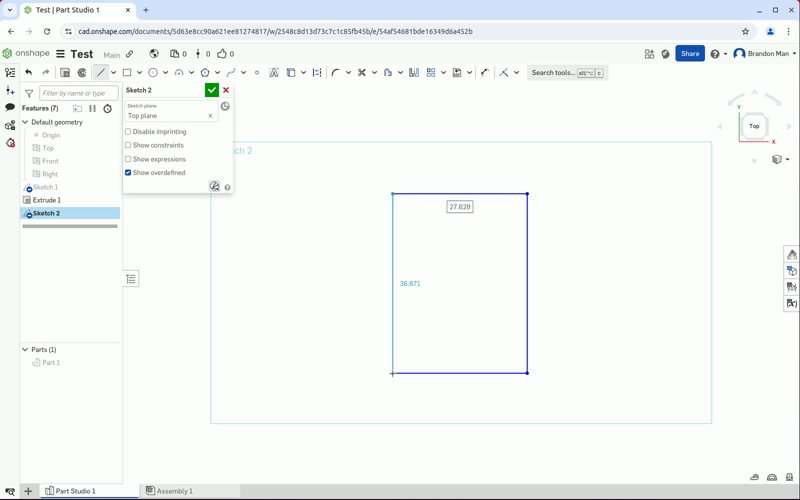
key_up(shift)
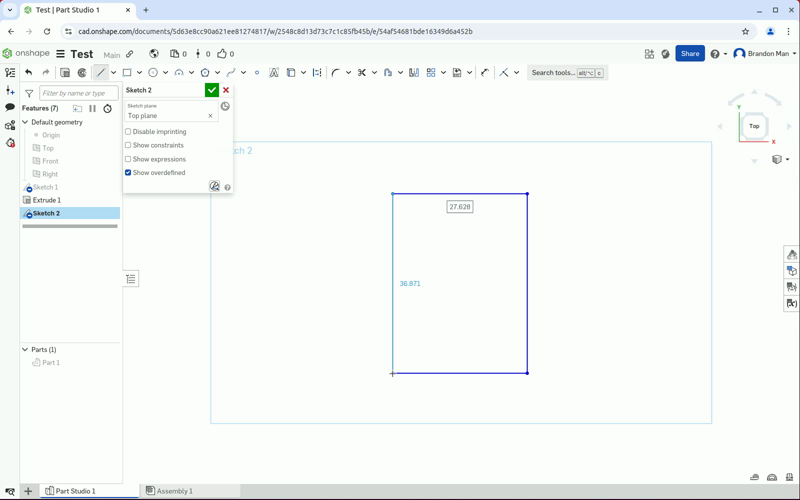
click(392, 373)
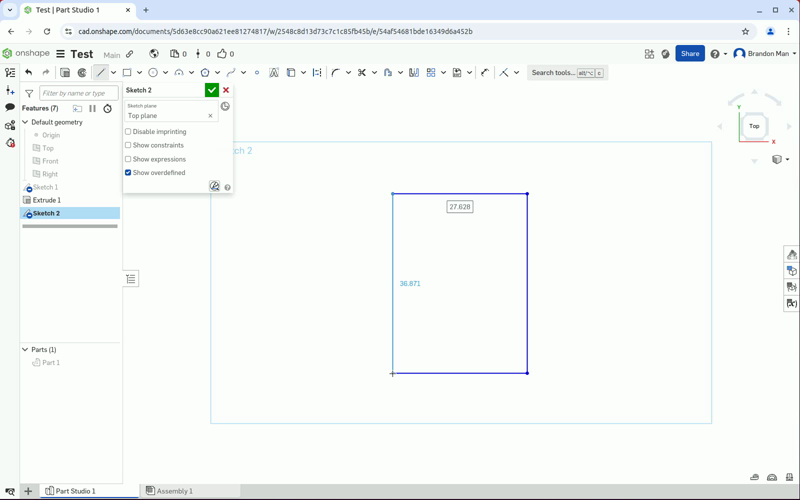
key(esc)
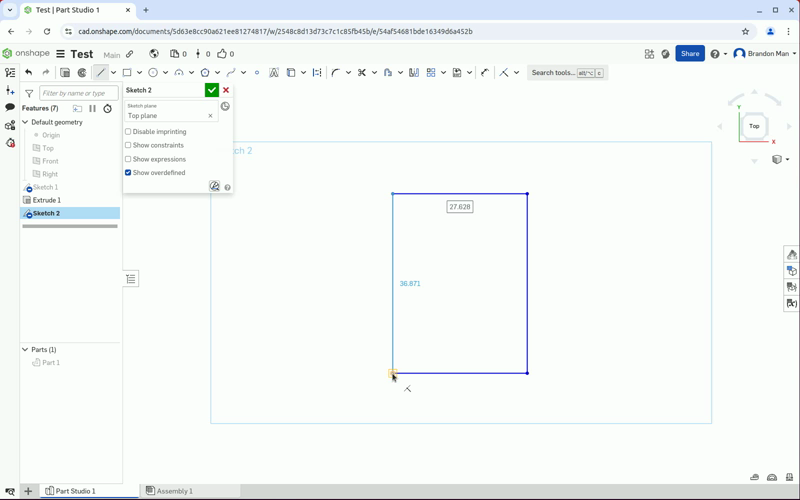
mouse_move(469, 283)
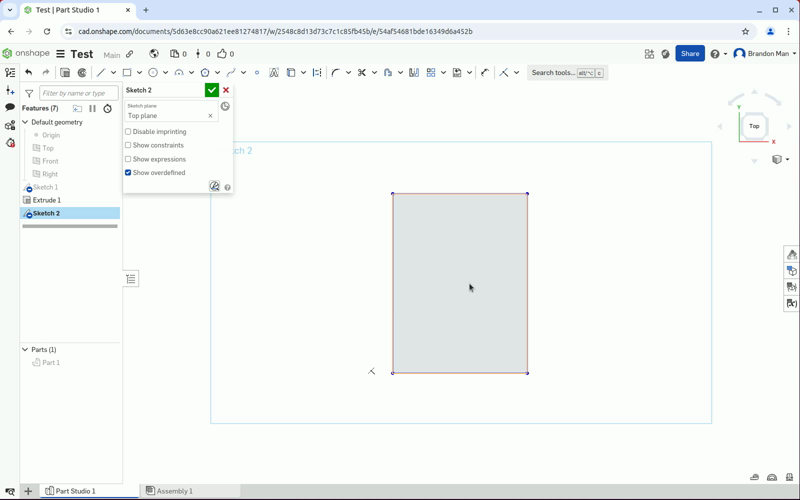
click(469, 283)
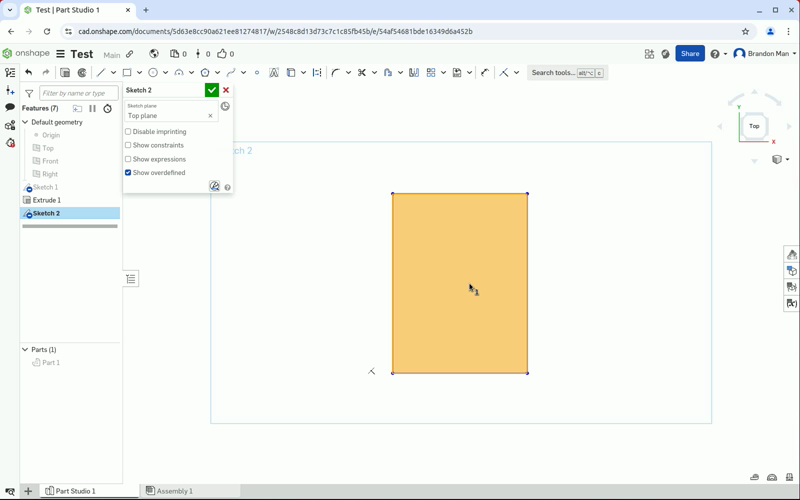
mouse_move(73, 352)
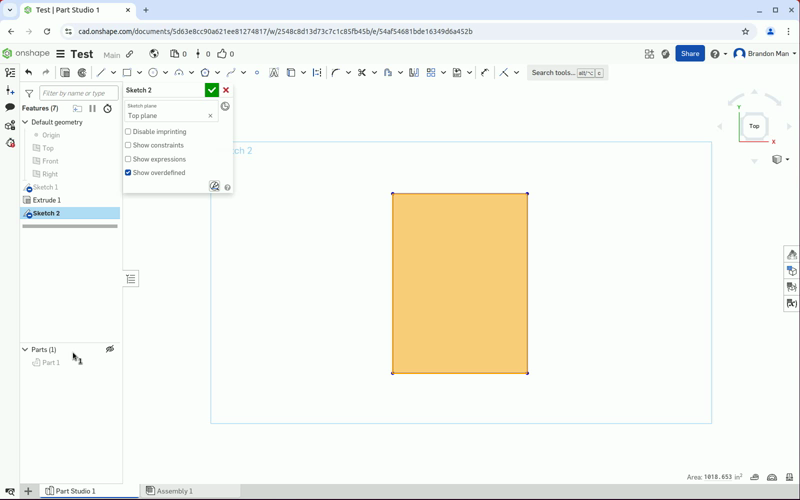
key(shift+y)
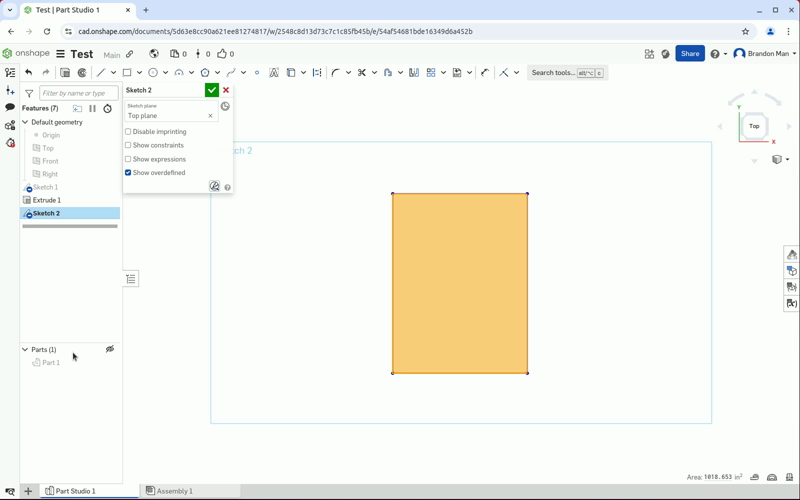
key(shift+e)
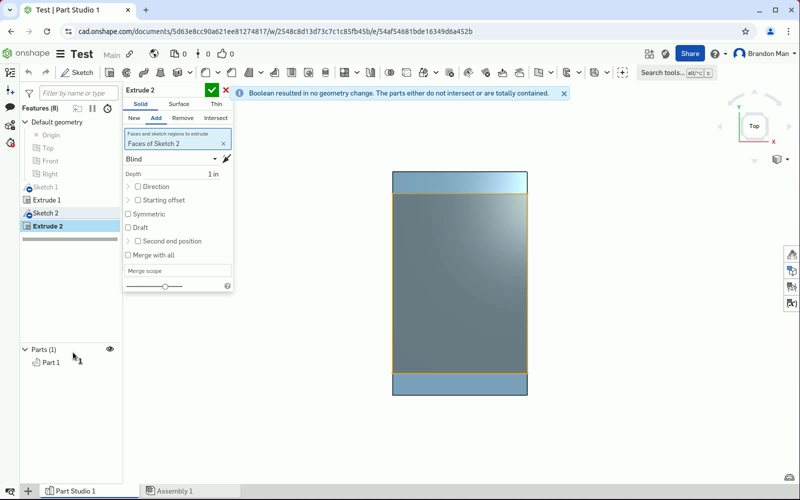
mouse_move(143, 106)
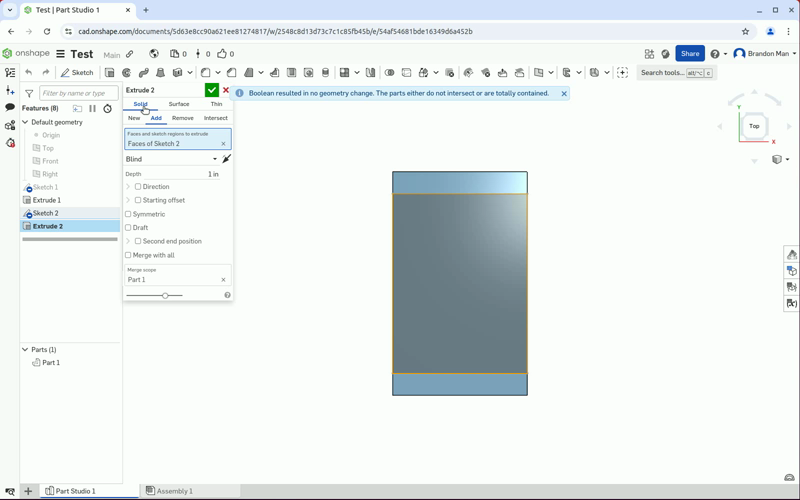
click(143, 106)
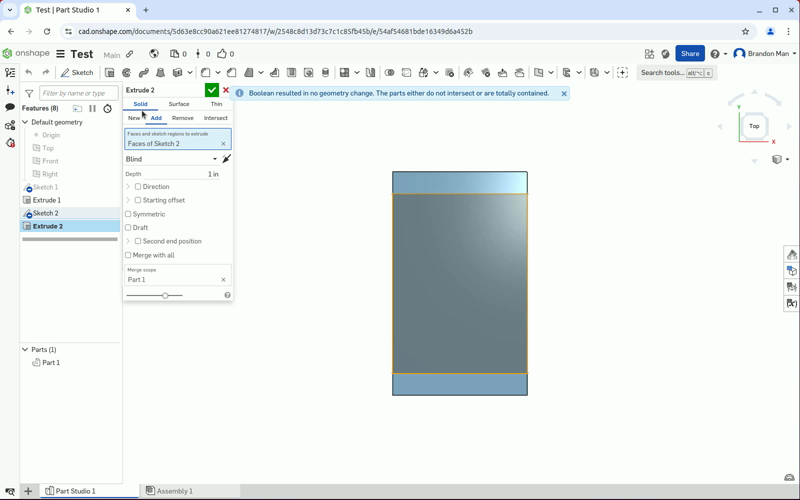
mouse_move(137, 120)
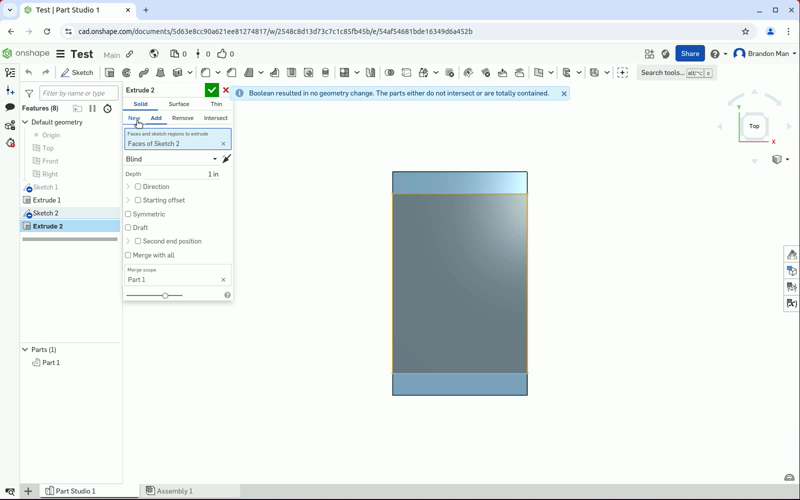
click(137, 120)
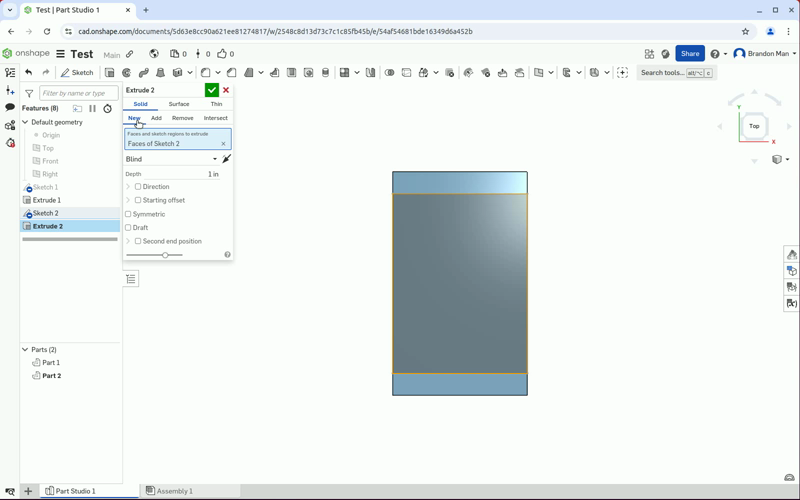
key(tab, 4)
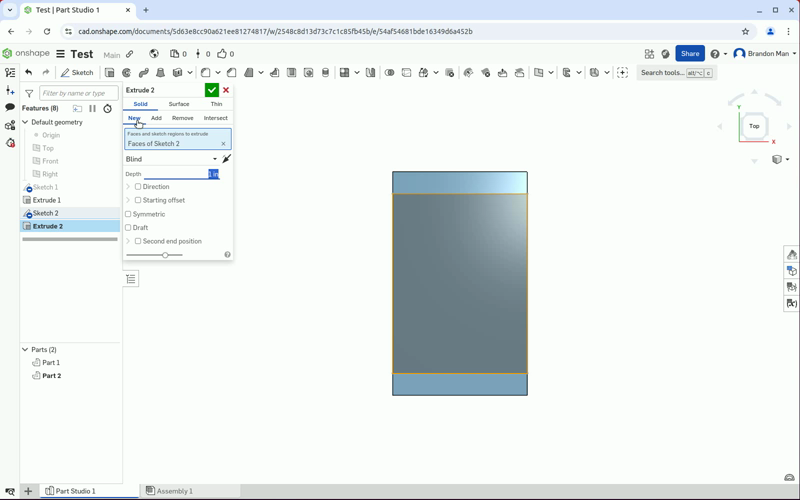
text(18.535)
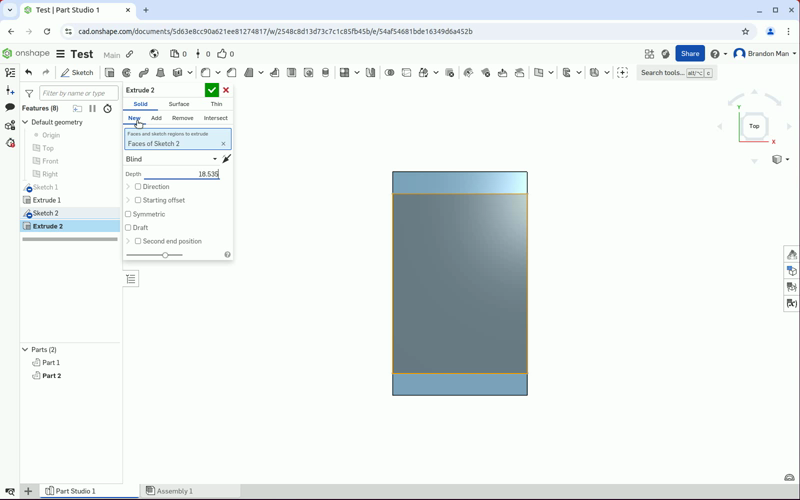
key(enter)
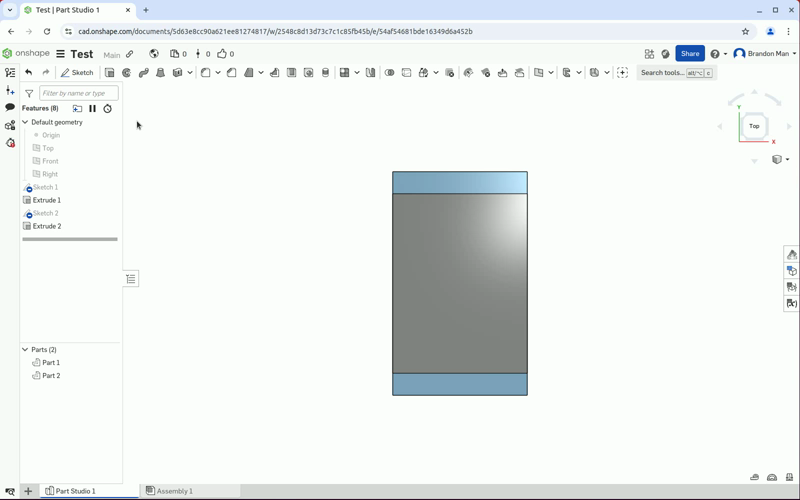
key(shift+h)
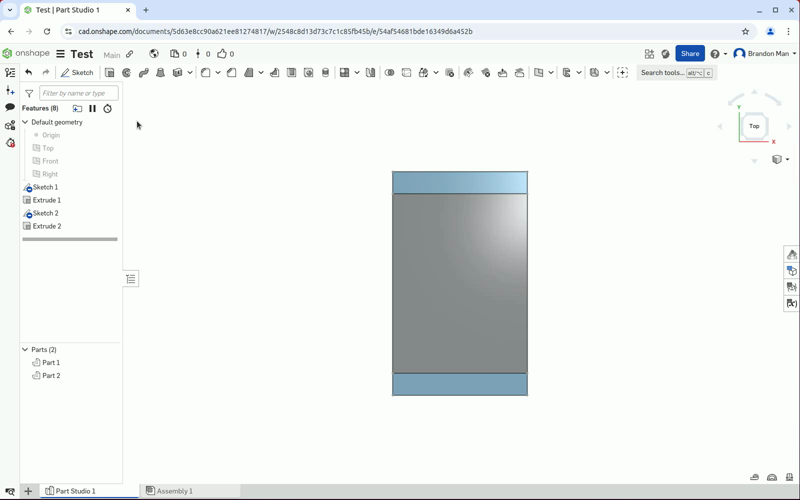
key(shift+h)
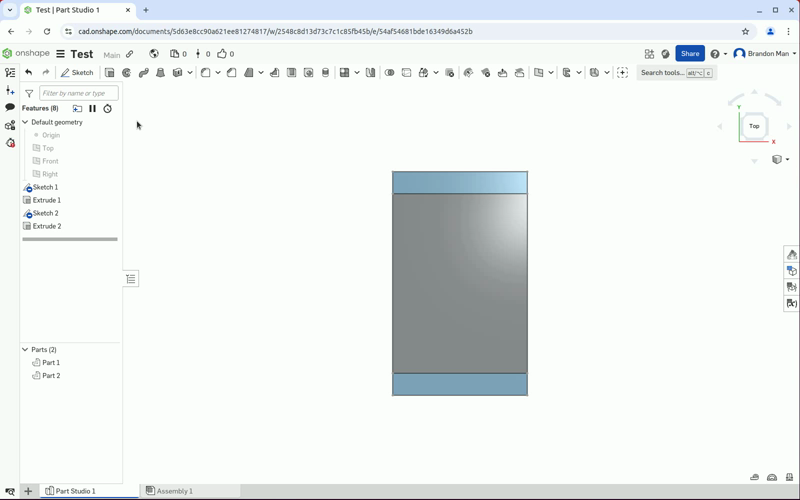
key(shift+7)
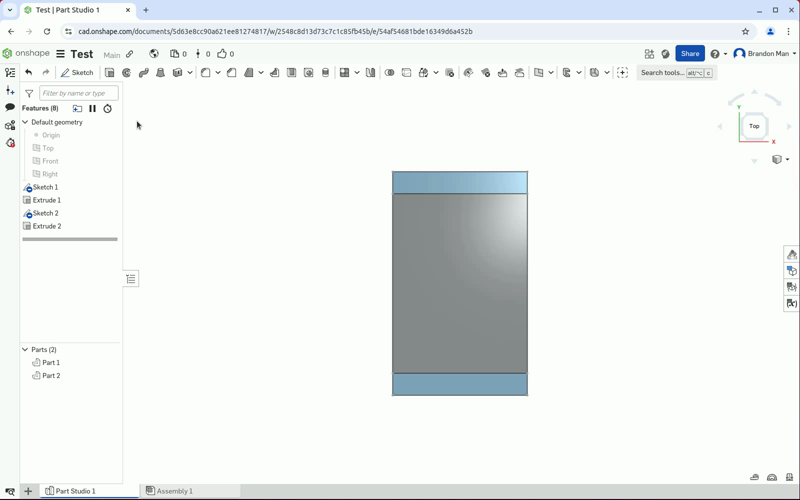
key(up, 3)
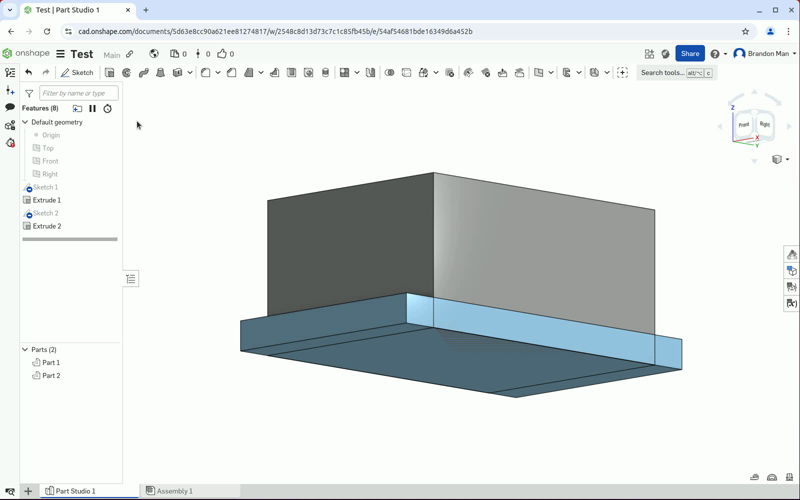
key(left, 3)
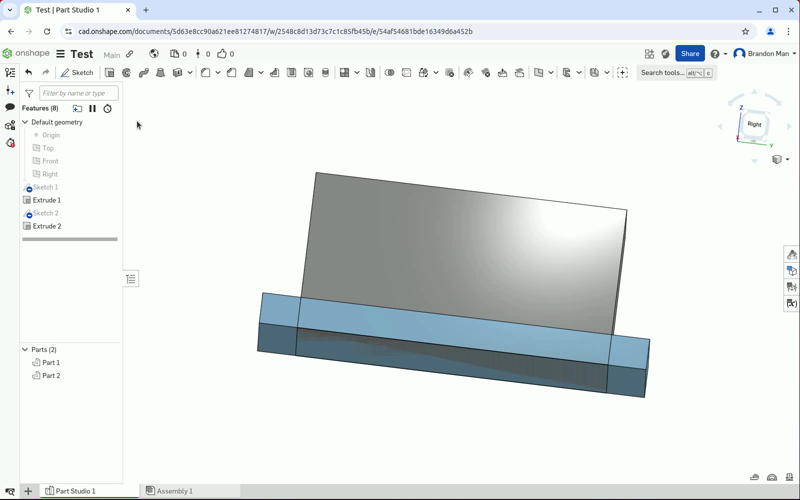
key(right, 3)
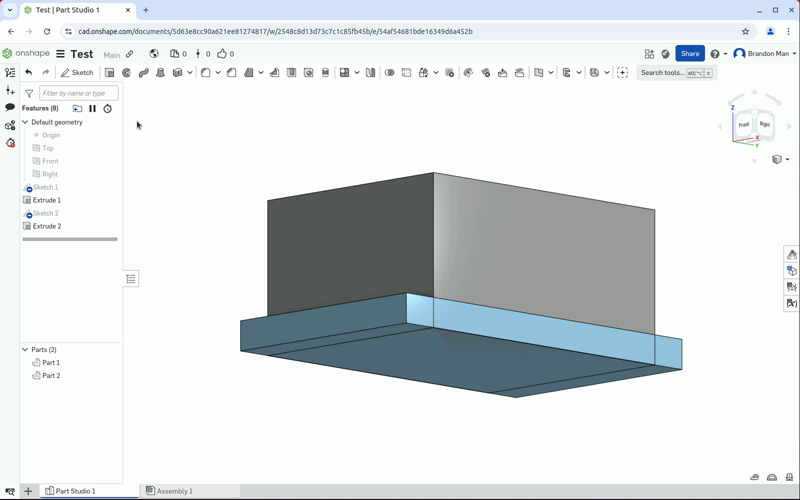
key(down, 3)
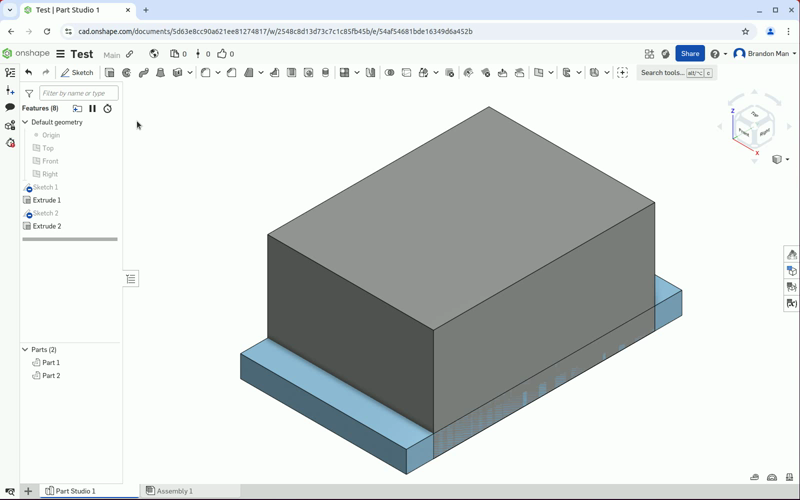
mouse_move(73, 189)
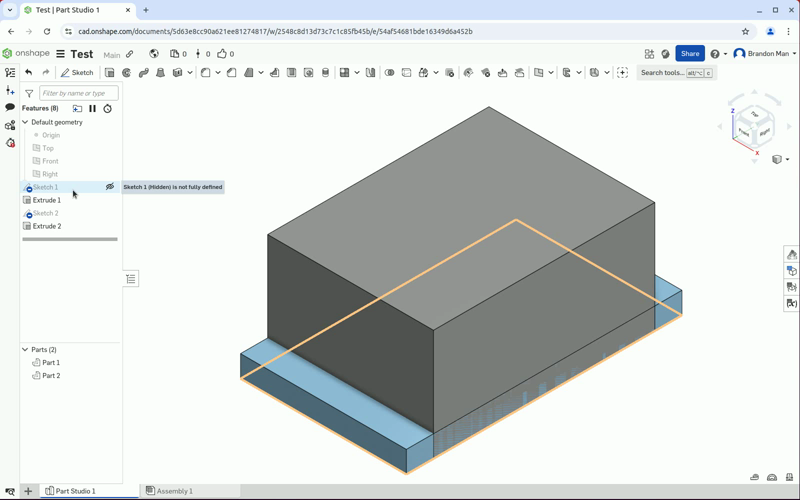
click(73, 189)